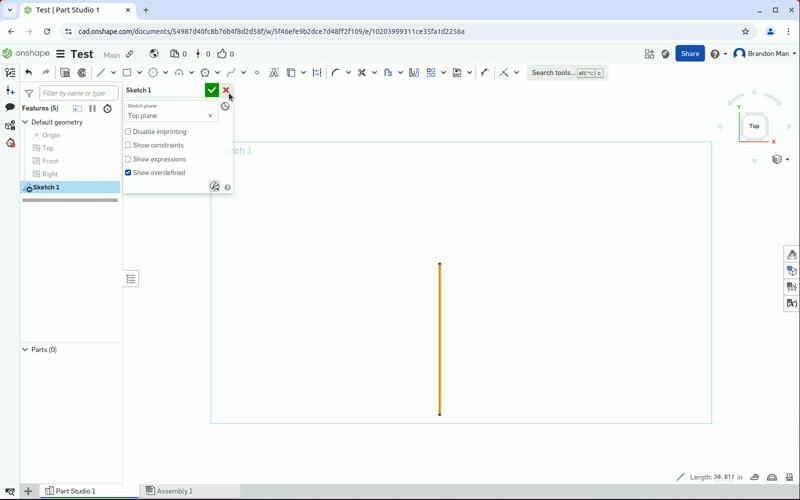
key(shift+h)
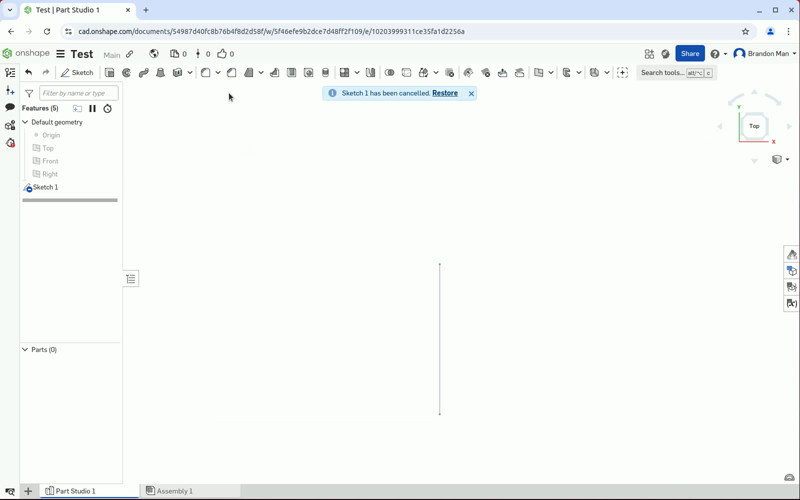
key(shift+s)
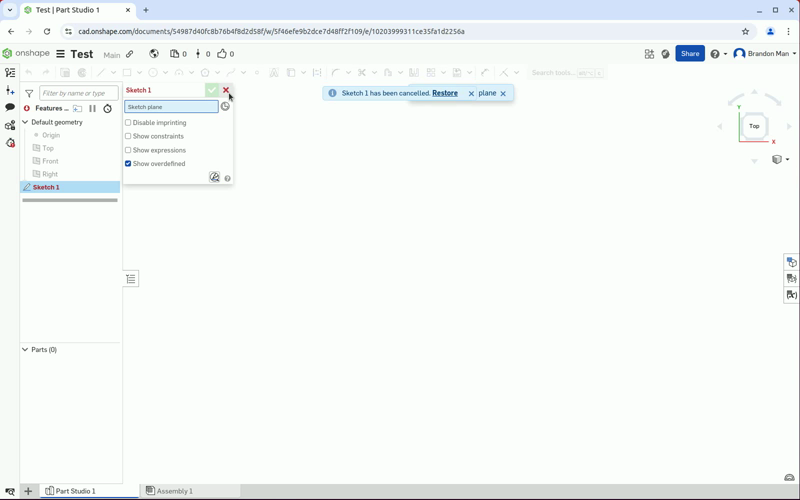
mouse_move(73, 150)
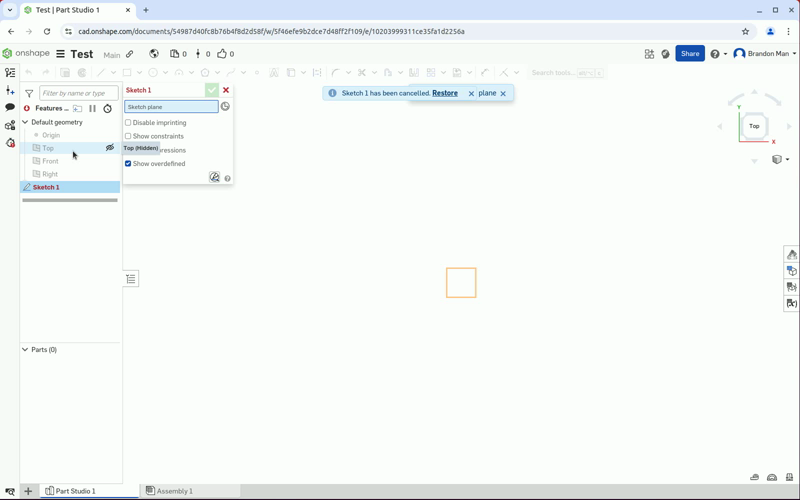
click(73, 150)
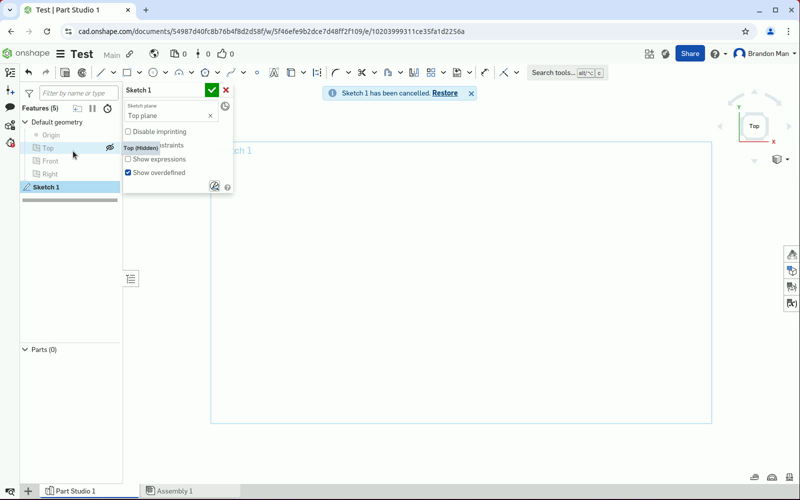
mouse_move(73, 352)
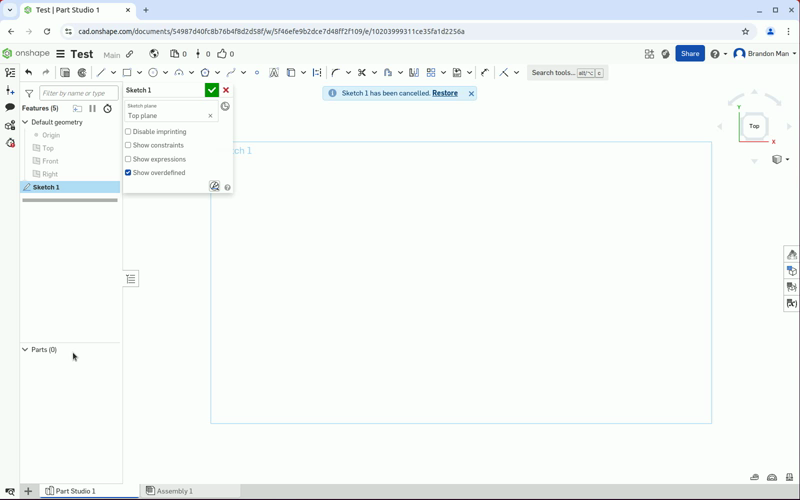
key(y)
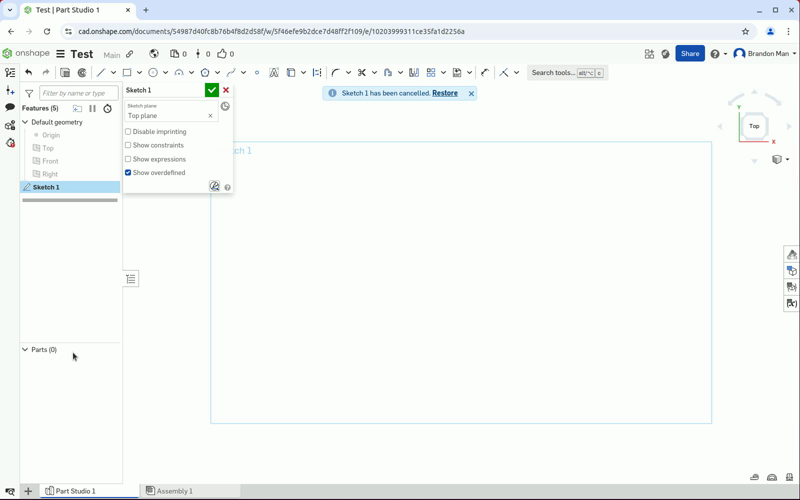
key(l)
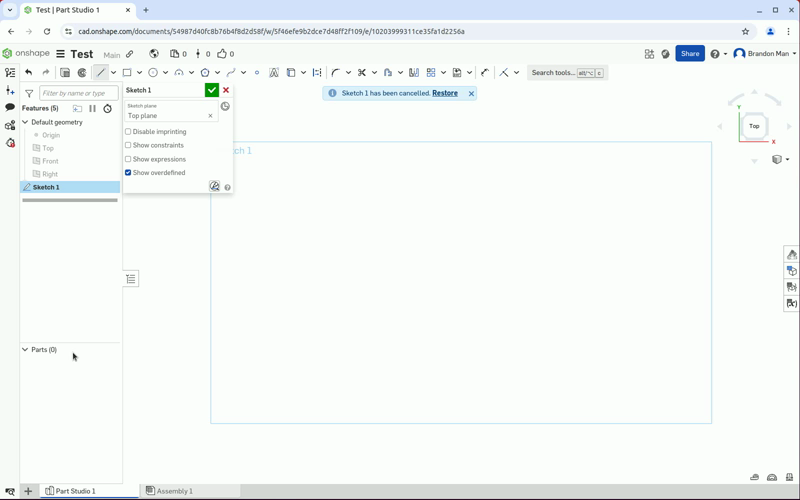
key_down(shift)
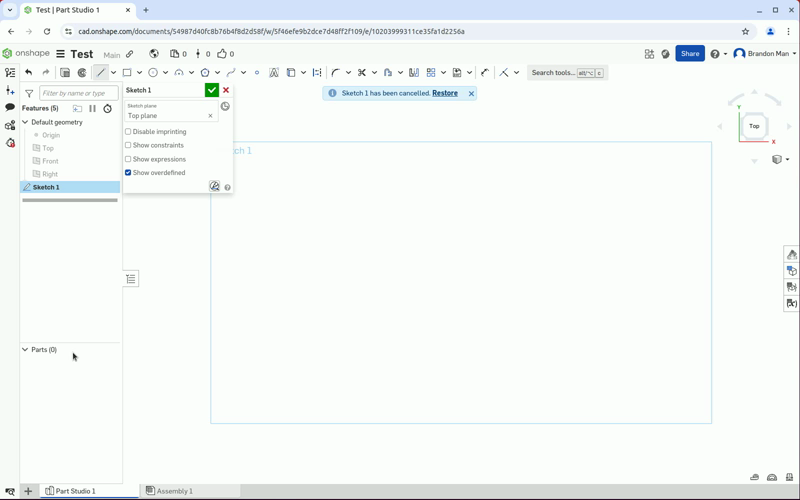
mouse_move(348, 361)
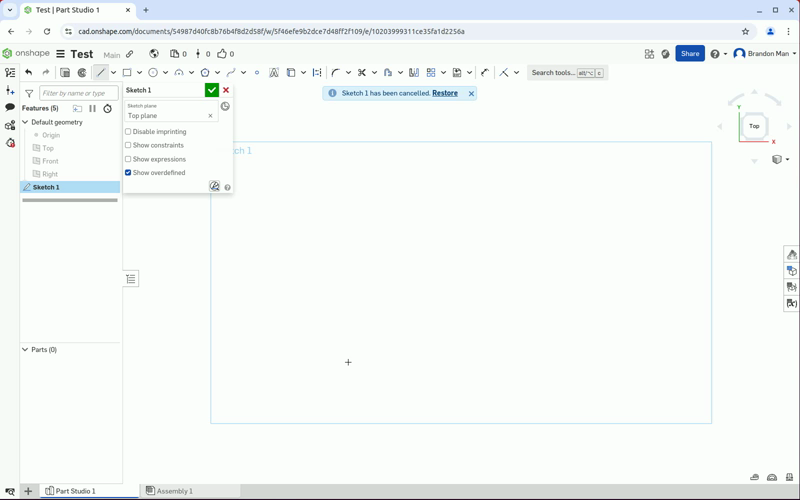
click(348, 361)
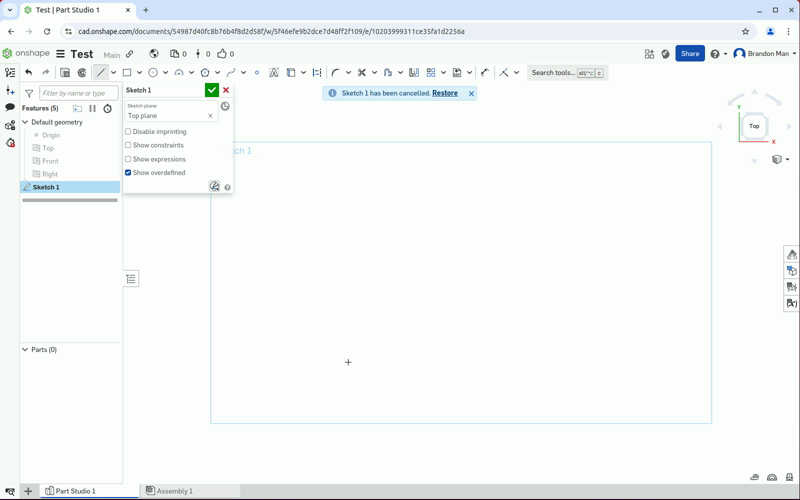
key_up(shift)
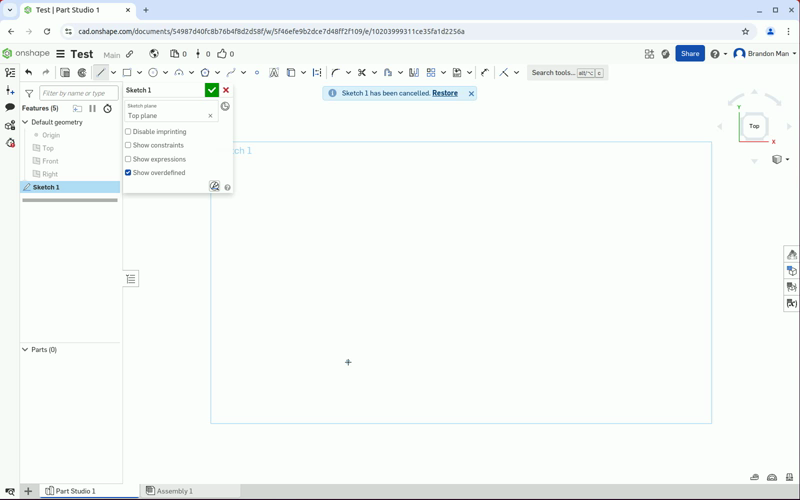
key_down(shift)
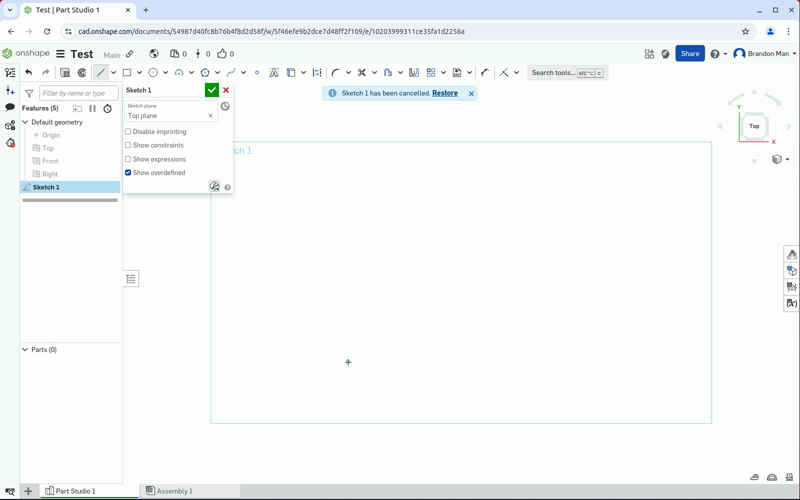
mouse_move(460, 361)
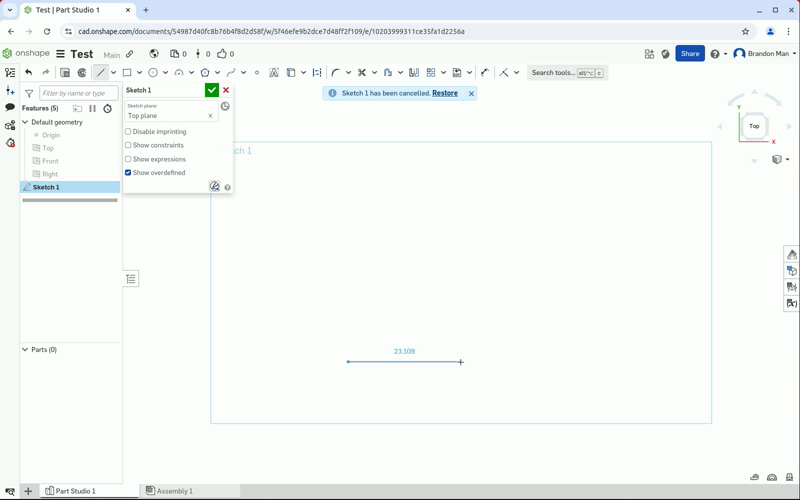
click(460, 361)
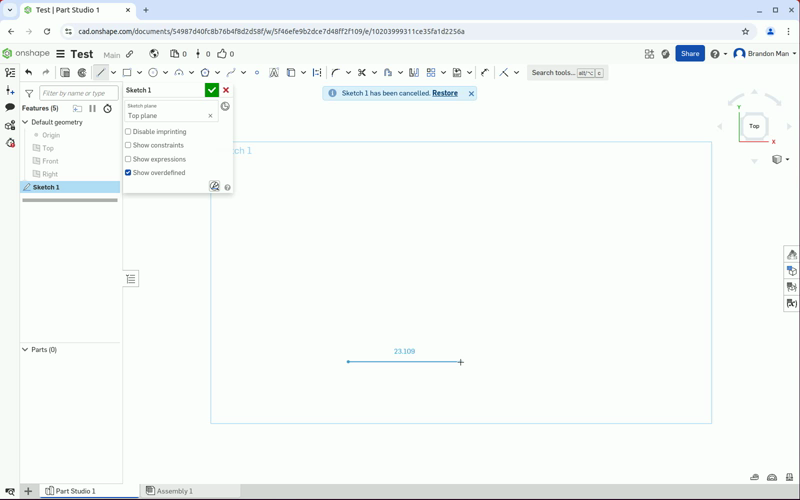
key_up(shift)
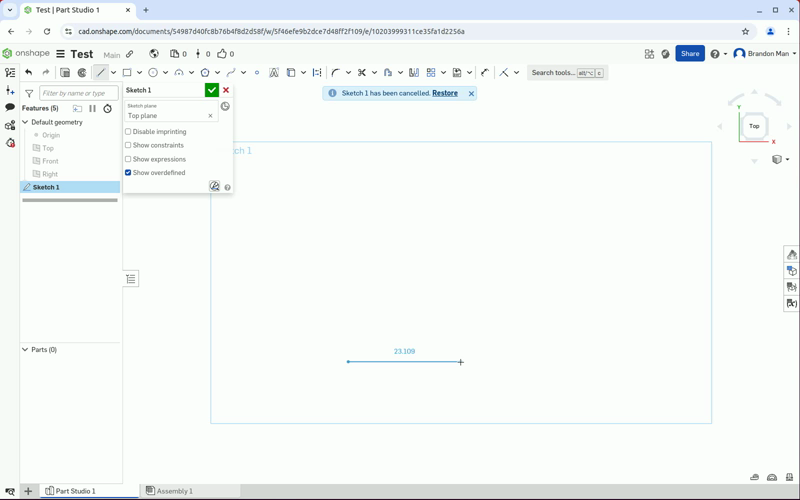
key_down(shift)
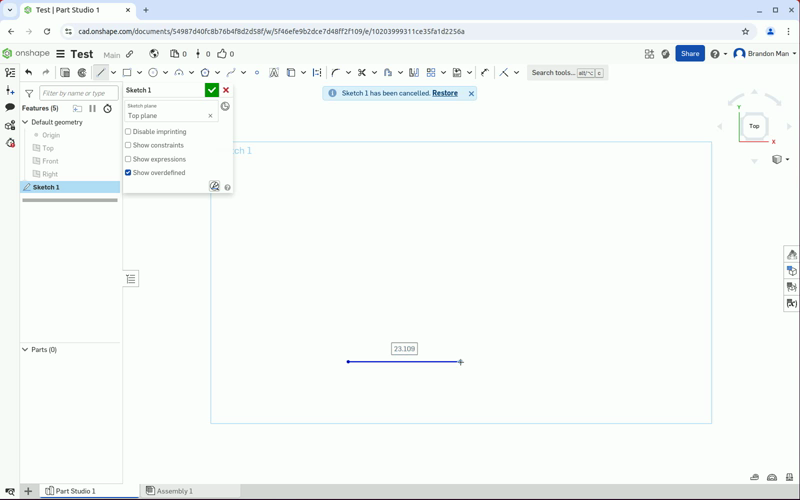
mouse_move(460, 283)
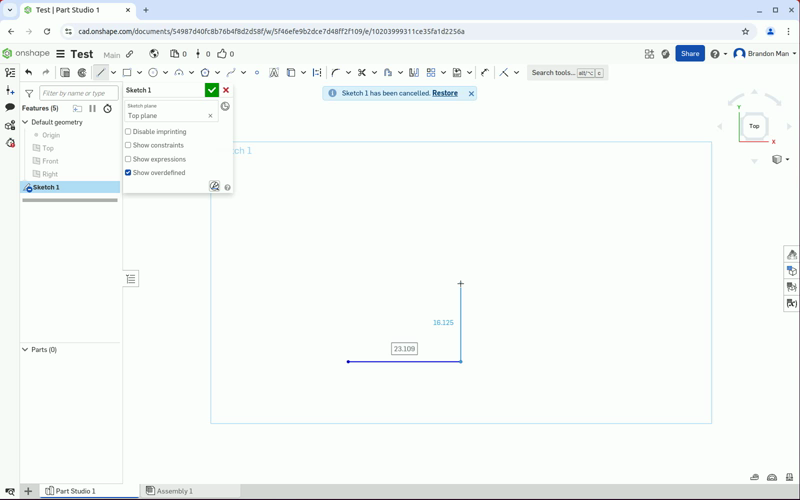
click(460, 283)
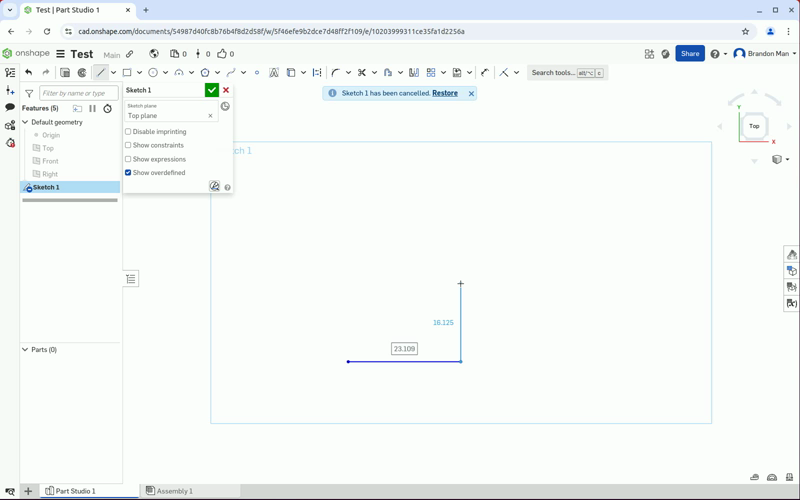
key_up(shift)
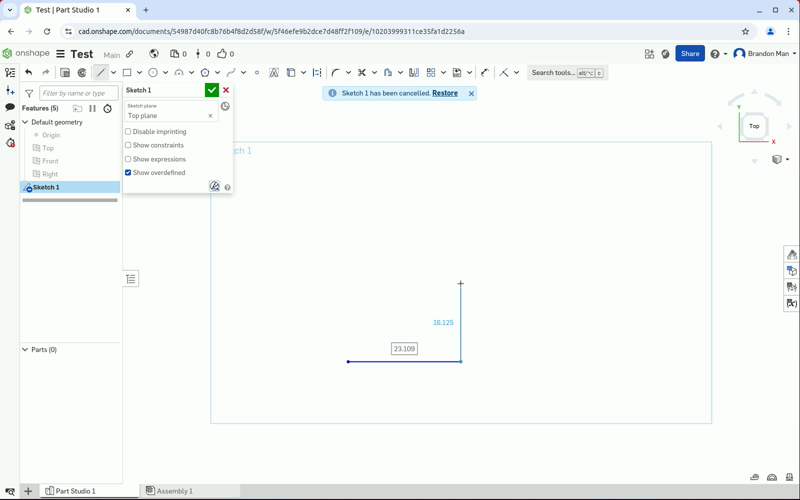
key_down(shift)
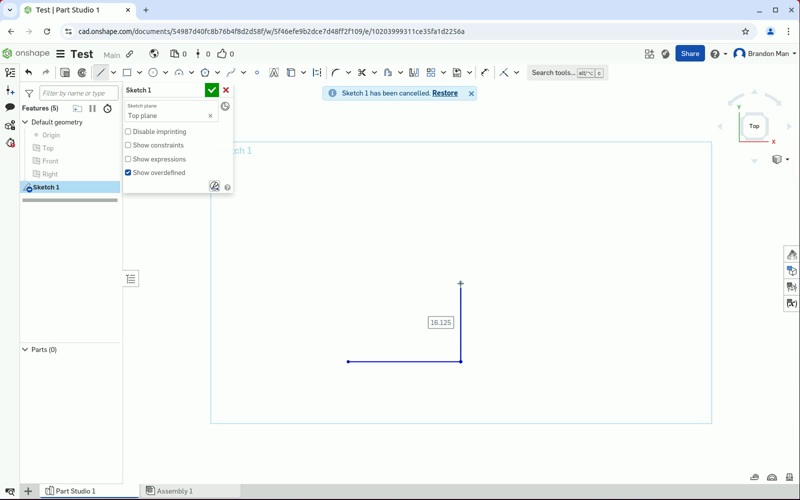
mouse_move(348, 283)
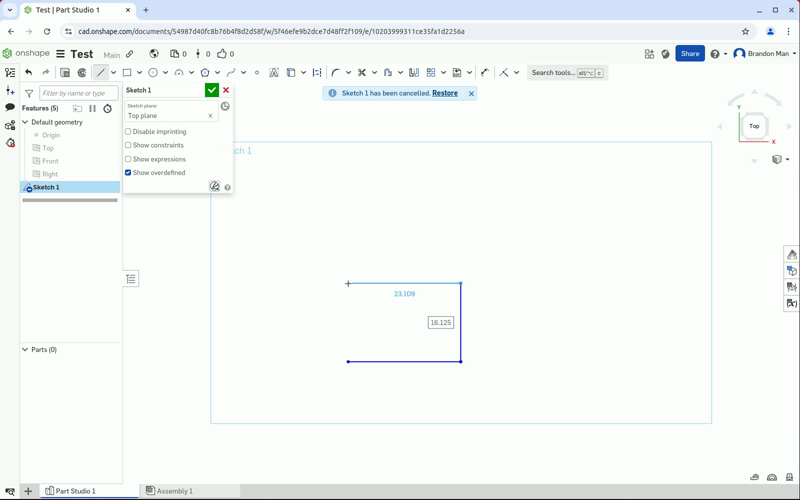
click(348, 283)
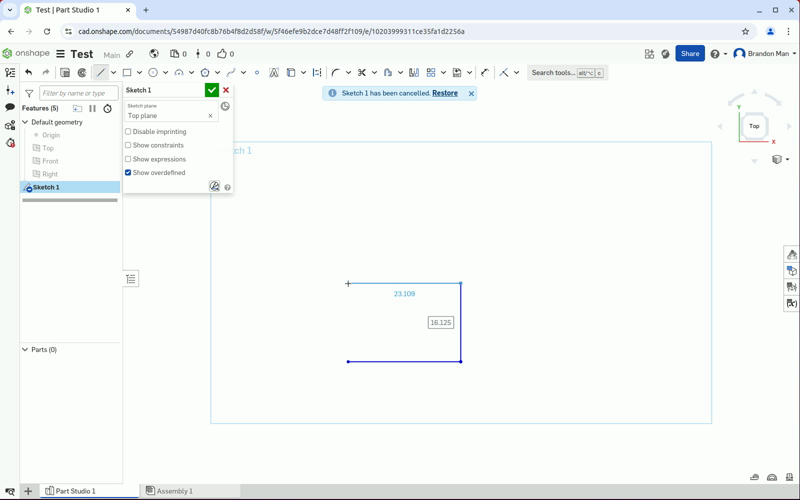
key_up(shift)
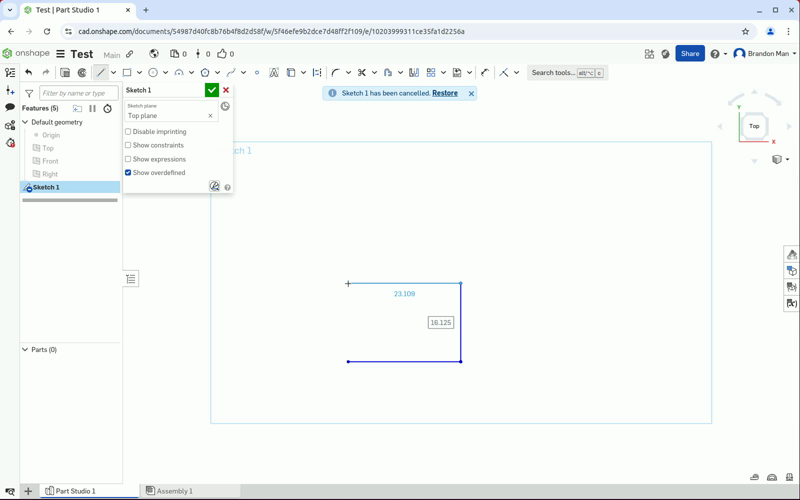
key_down(shift)
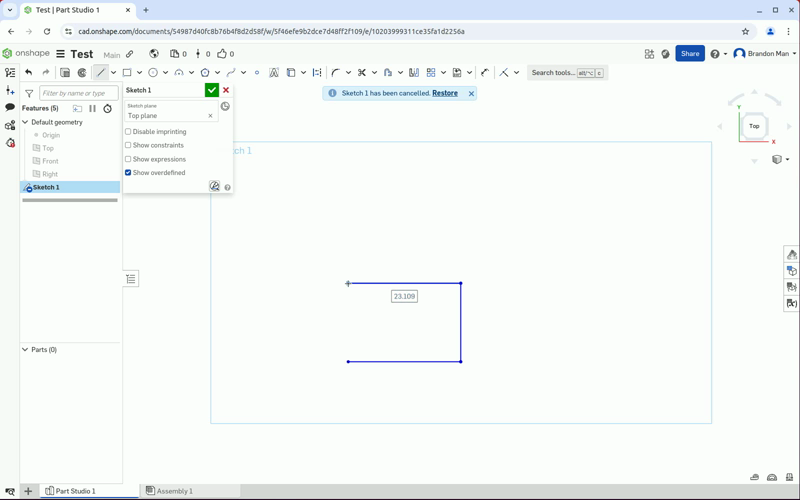
mouse_move(348, 361)
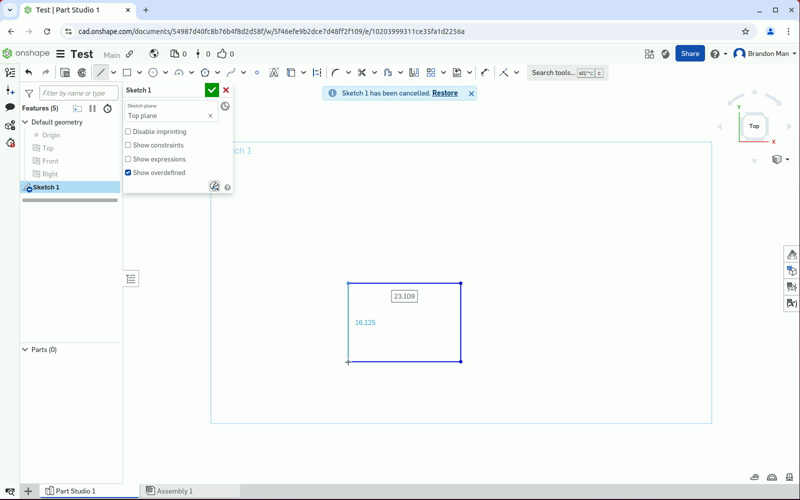
key_up(shift)
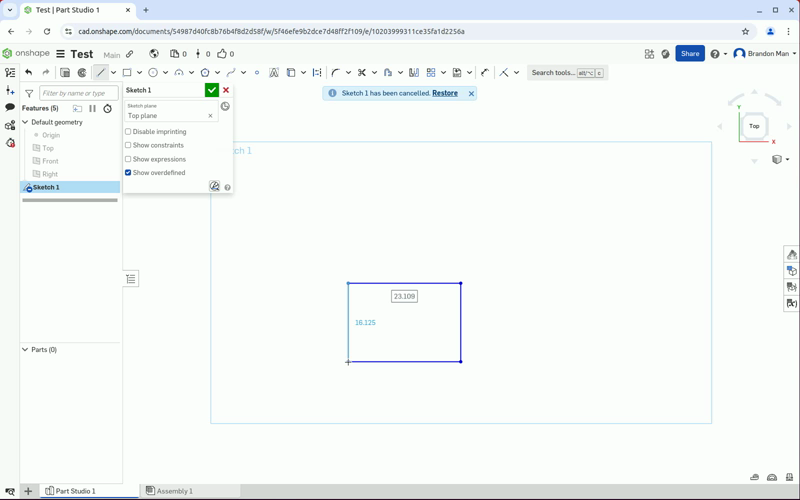
click(348, 361)
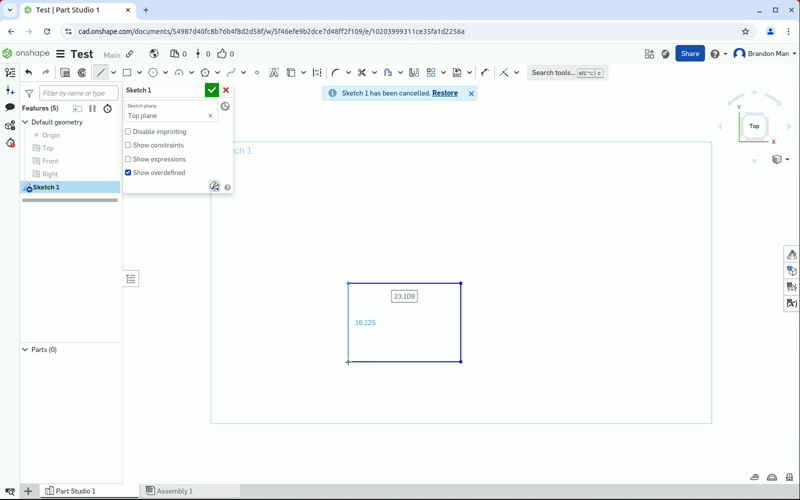
key(esc)
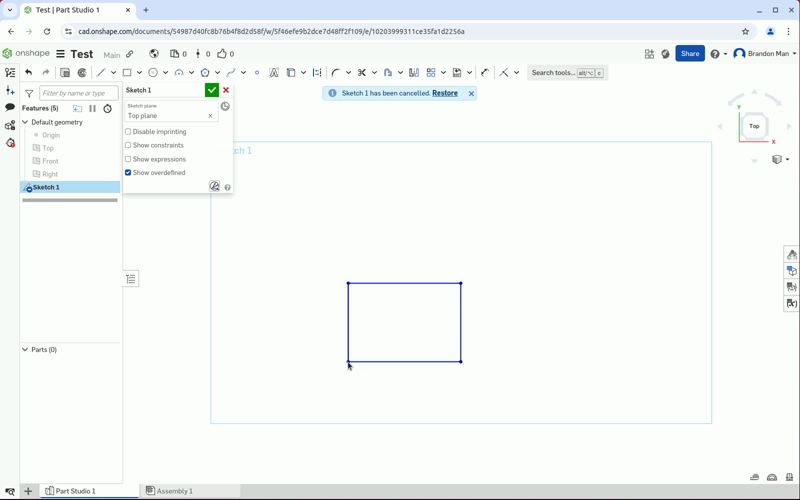
mouse_move(387, 332)
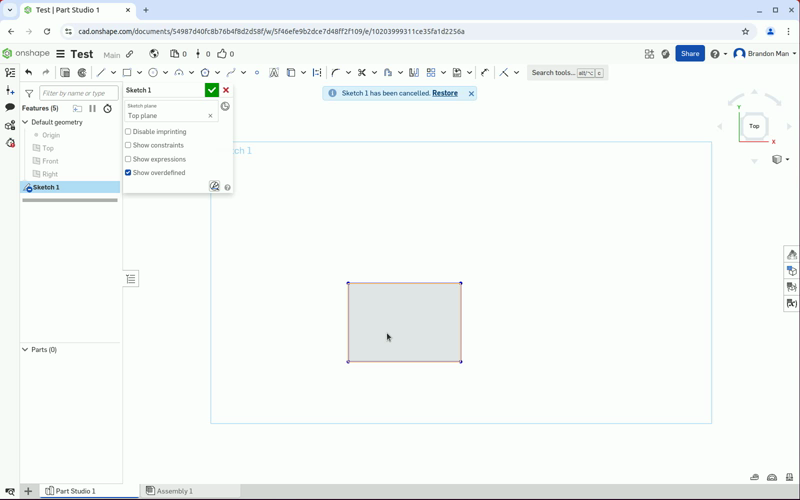
click(387, 332)
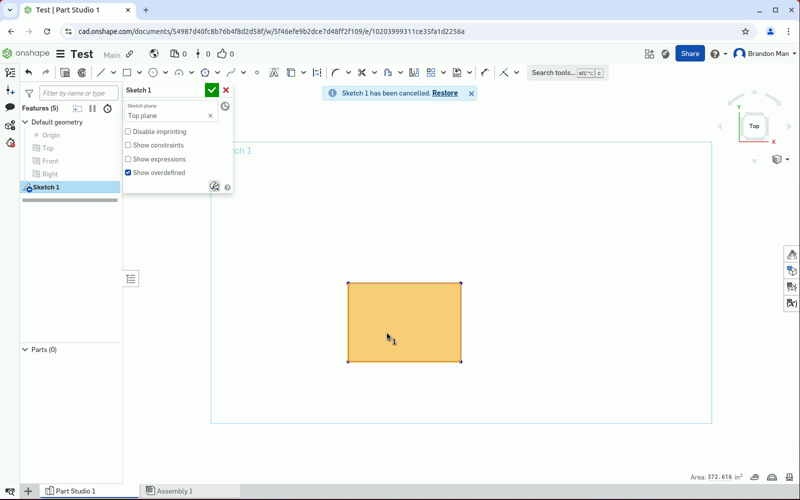
mouse_move(73, 352)
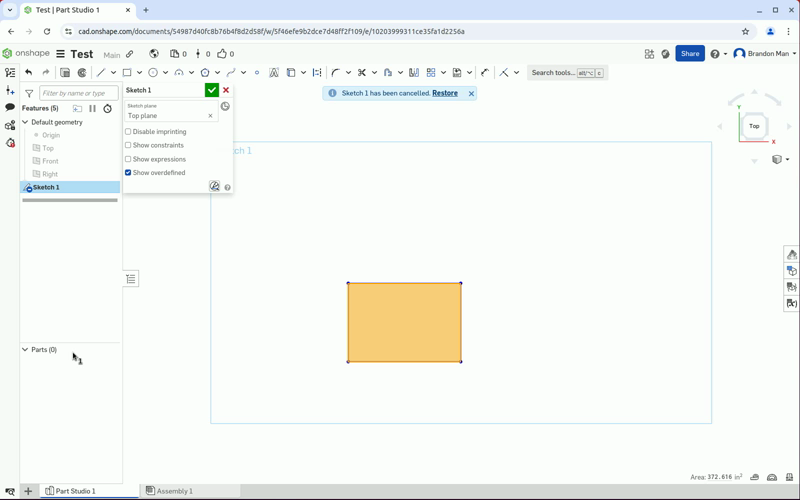
key(shift+y)
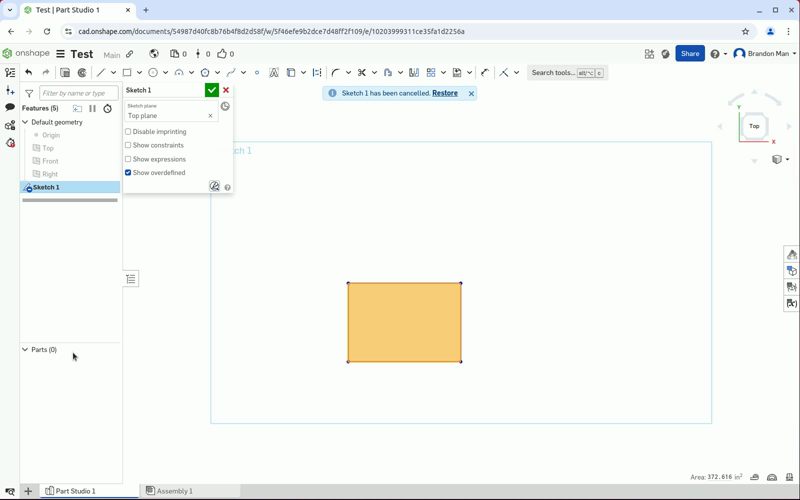
key(shift+e)
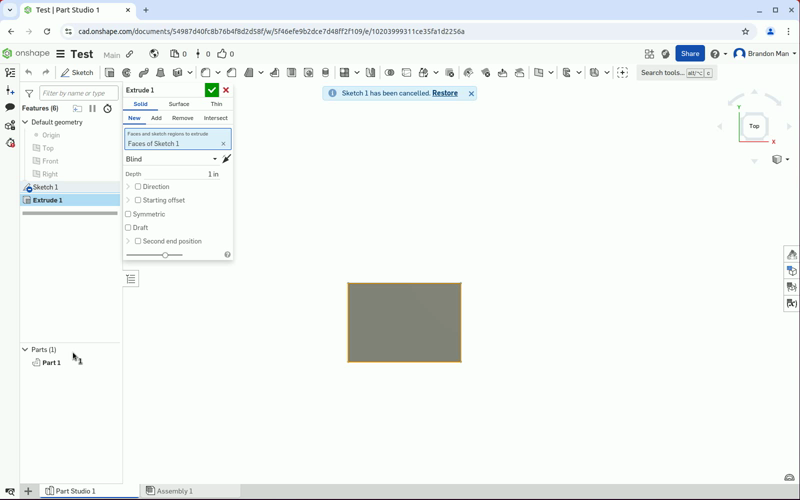
mouse_move(143, 106)
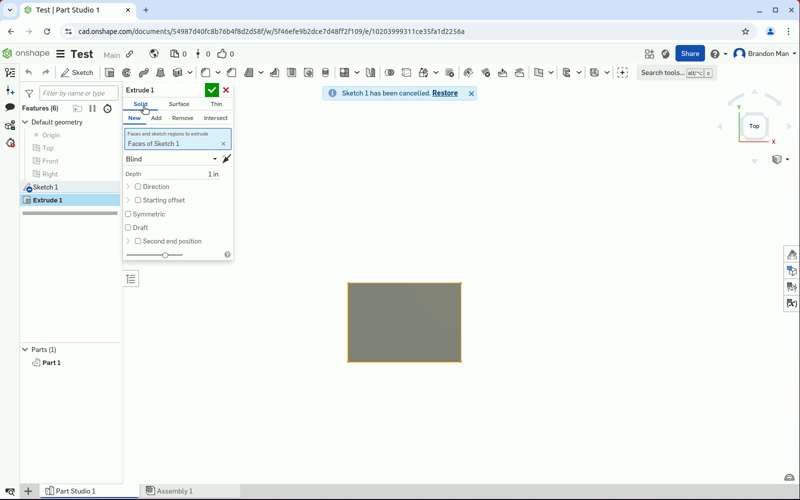
click(143, 106)
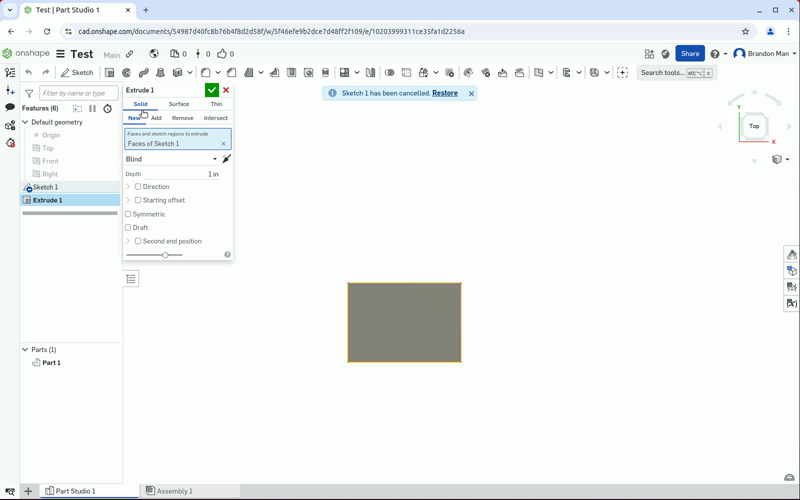
mouse_move(137, 120)
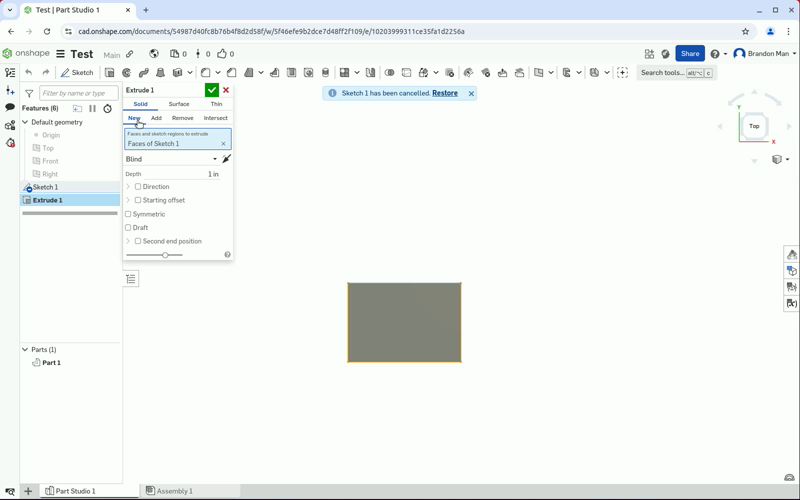
click(137, 120)
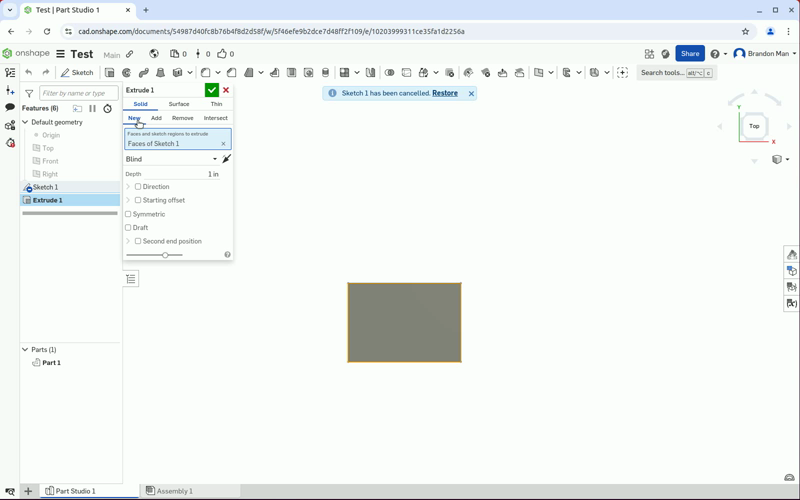
key(tab, 4)
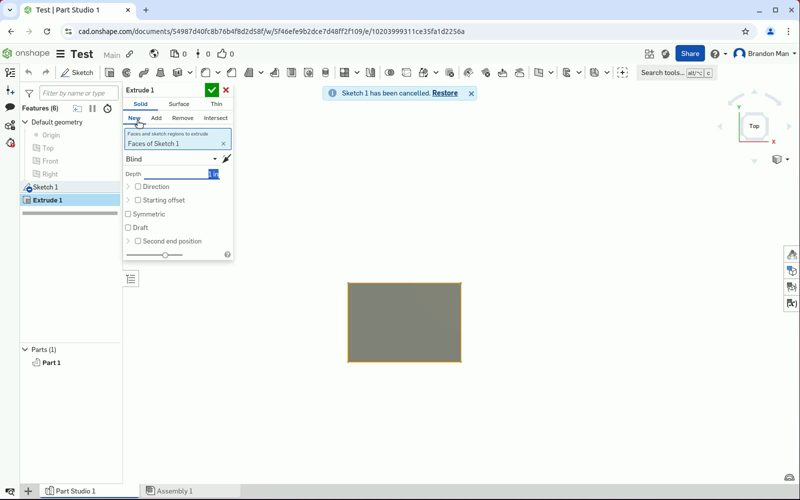
text(5.777)
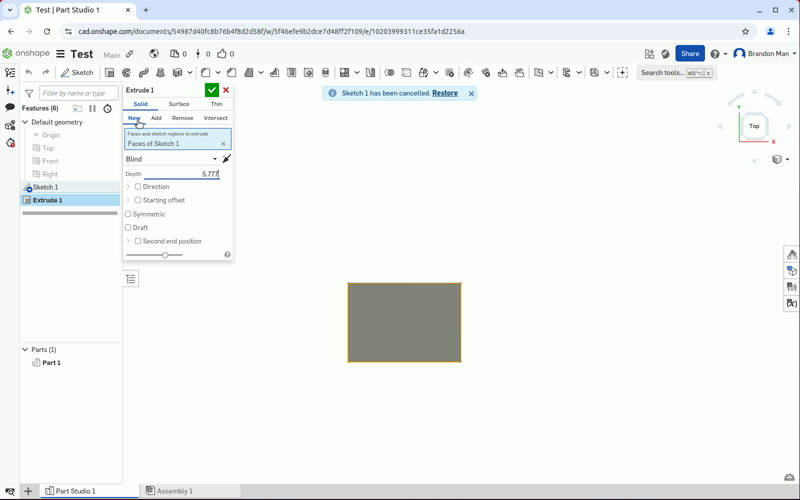
key(enter)
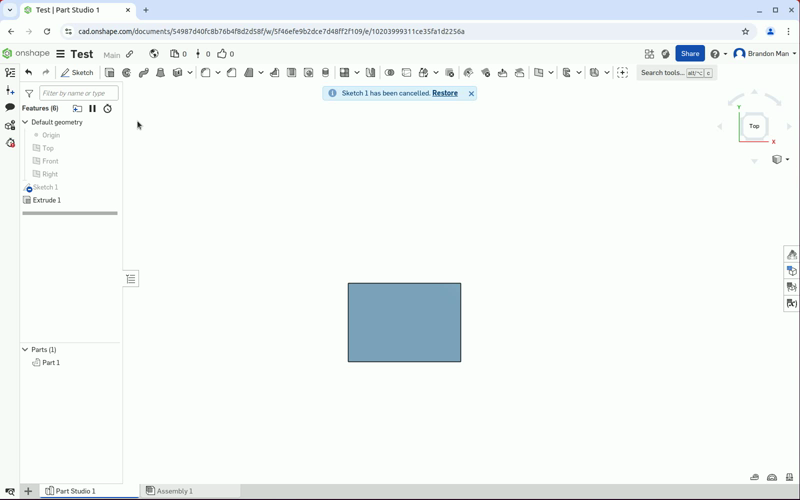
key(shift+h)
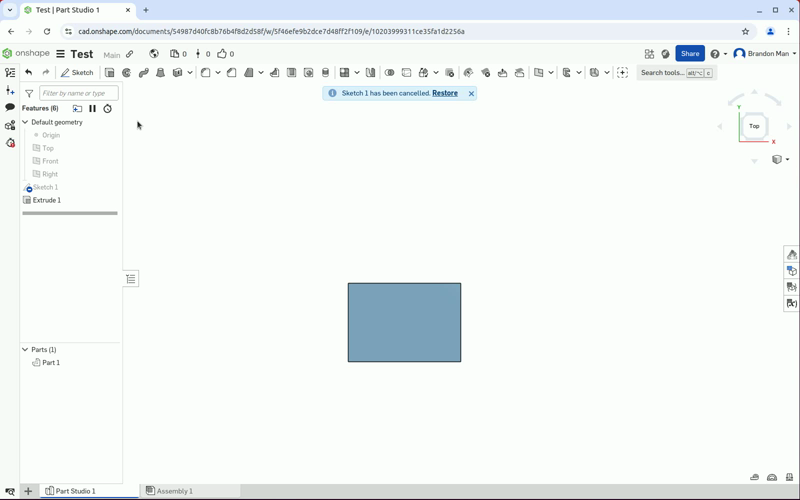
key(shift+h)
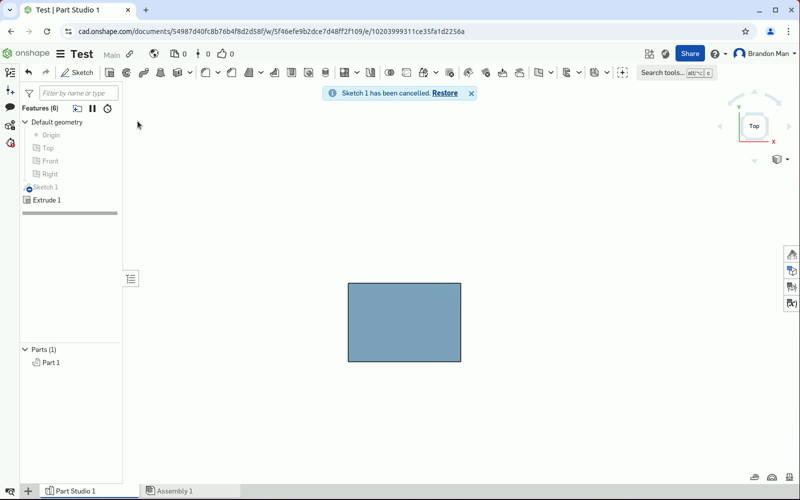
mouse_move(73, 189)
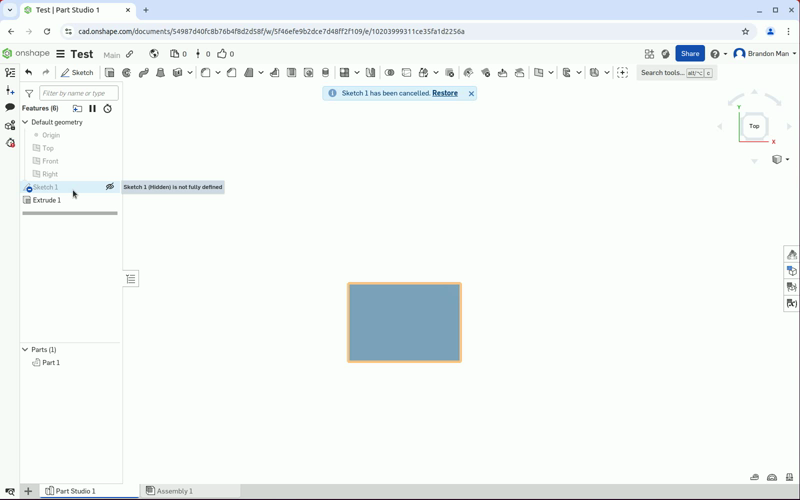
click(73, 189)
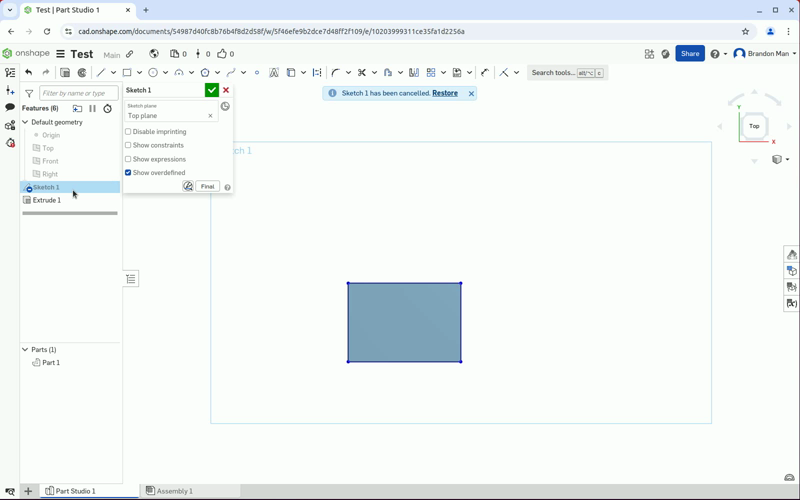
mouse_move(229, 92)
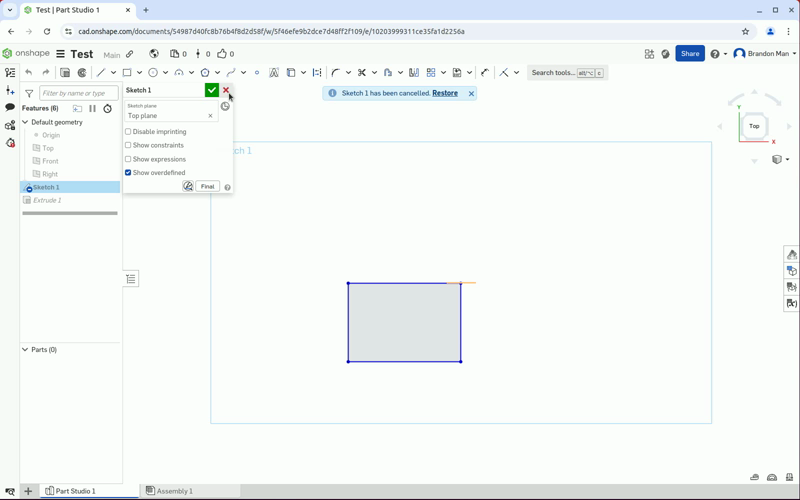
click(229, 92)
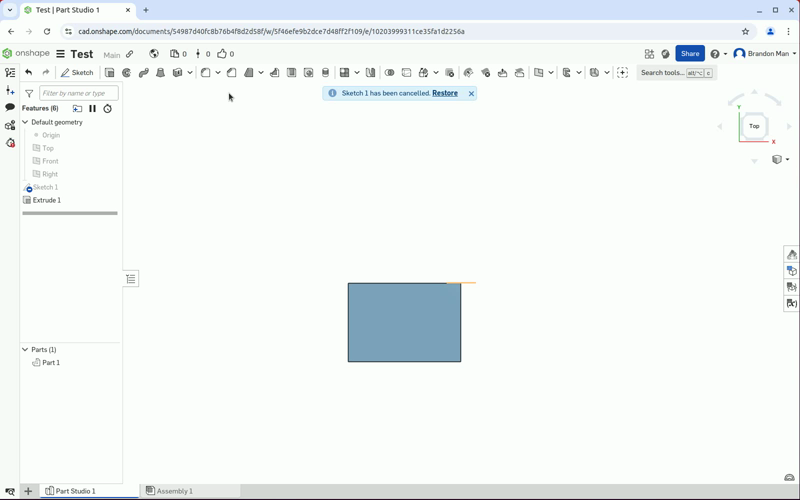
mouse_move(541, 75)
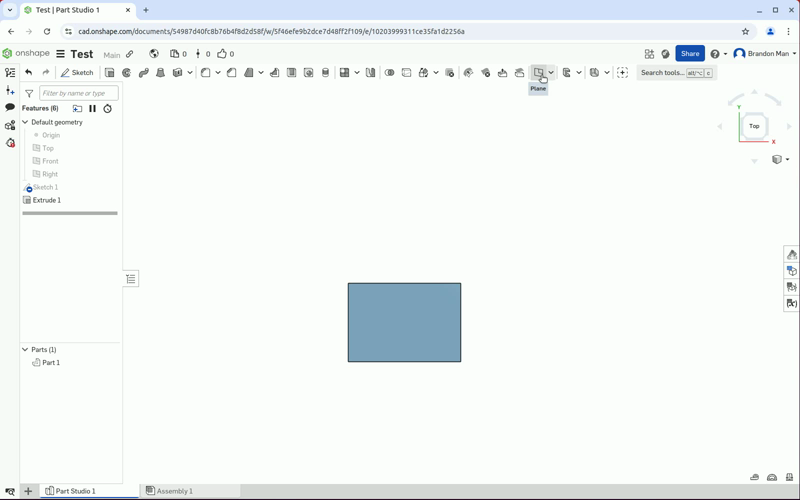
click(541, 75)
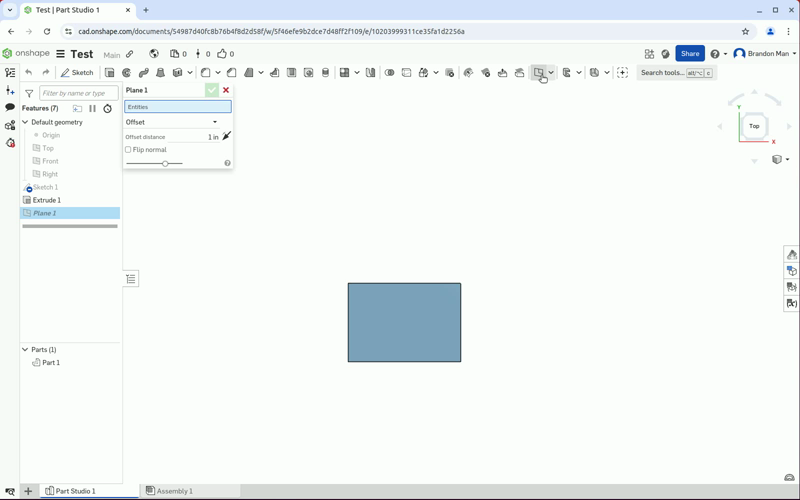
mouse_move(73, 150)
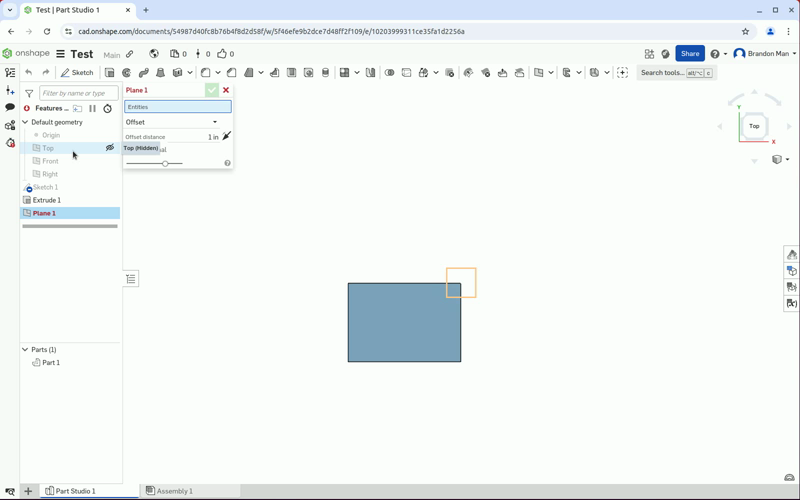
click(73, 150)
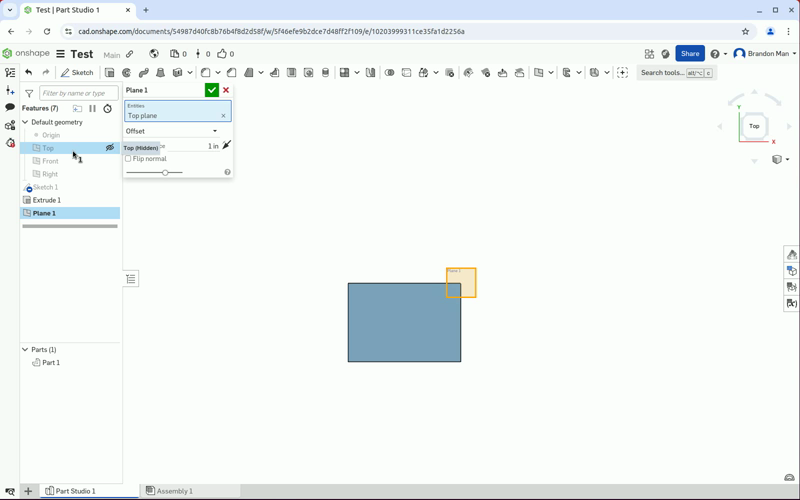
key(tab, 2)
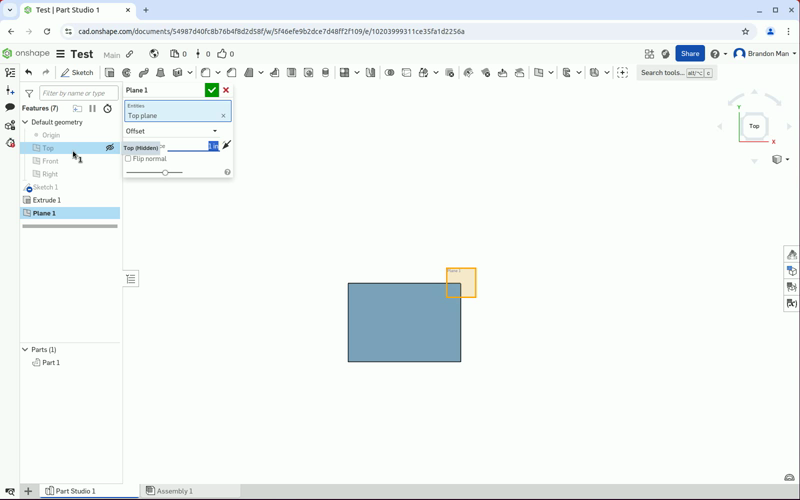
text(5.792)
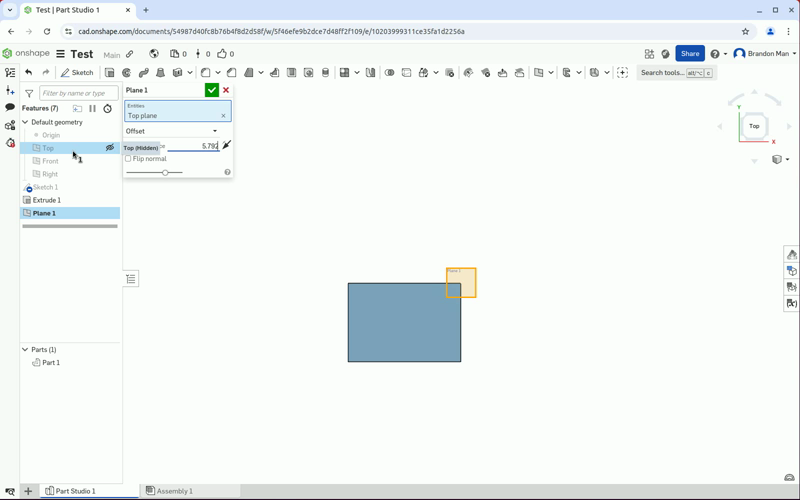
key(enter, 2)
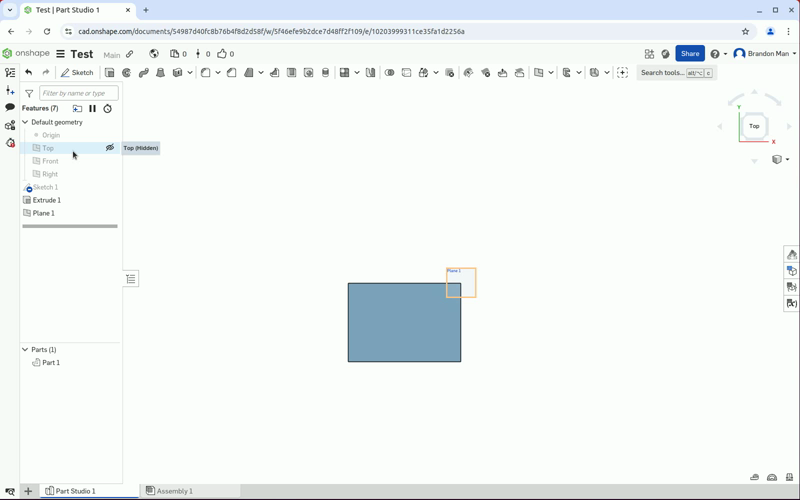
key(shift+s)
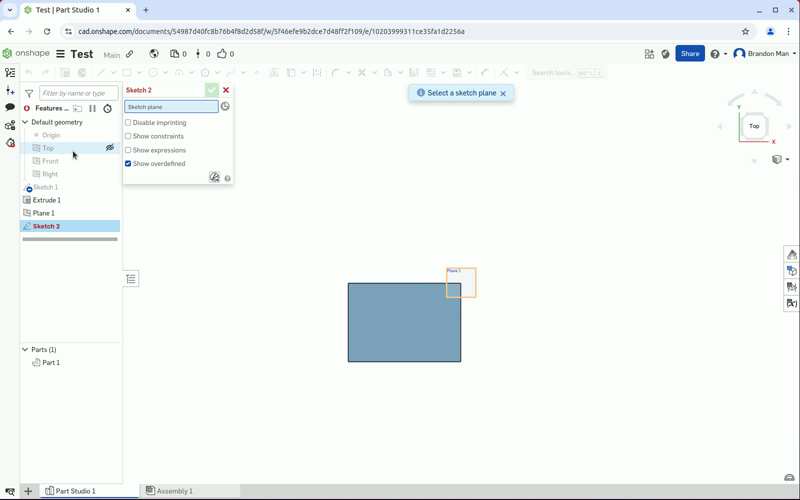
mouse_move(73, 215)
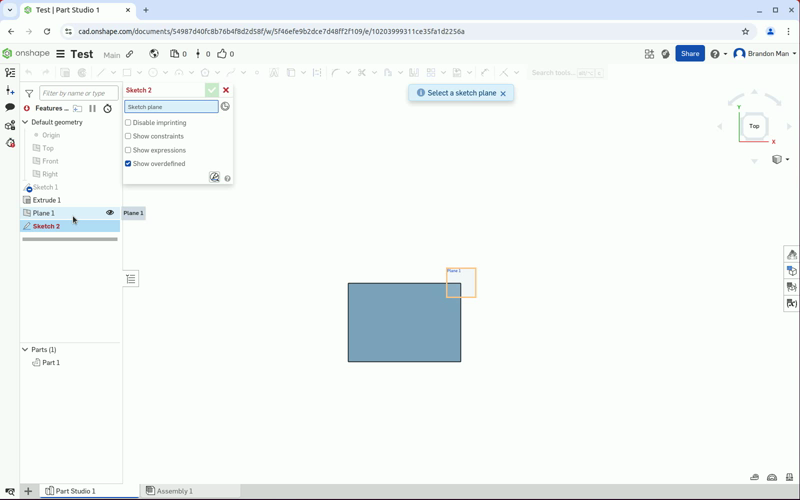
click(73, 215)
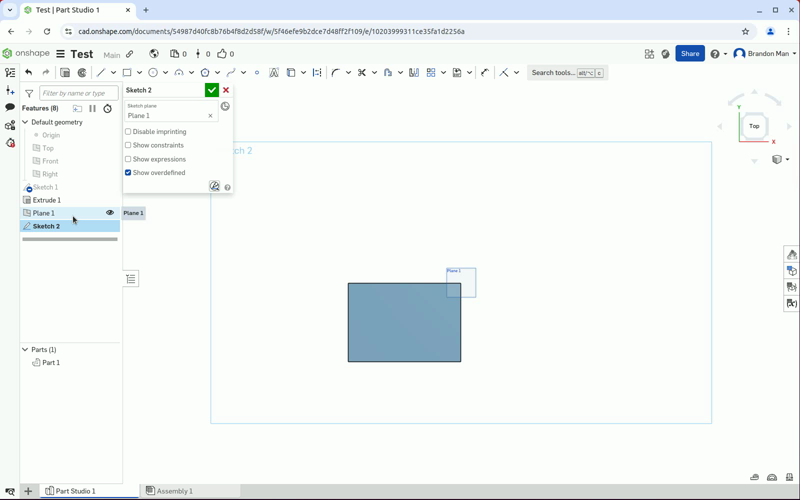
mouse_move(73, 352)
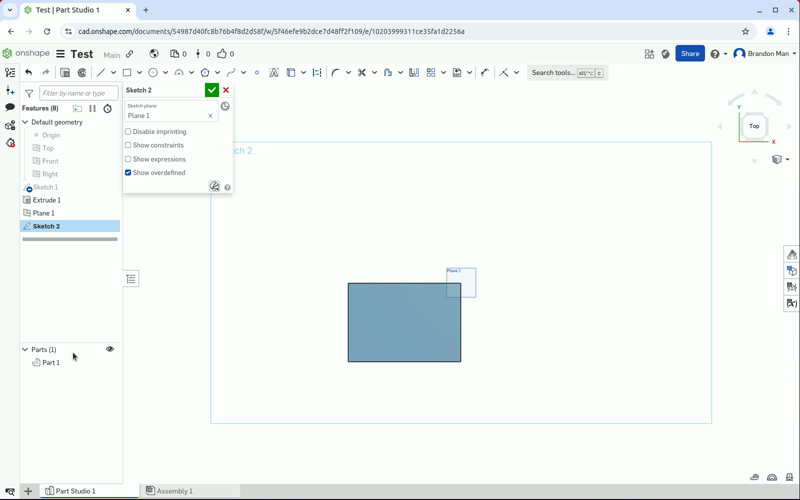
key(y)
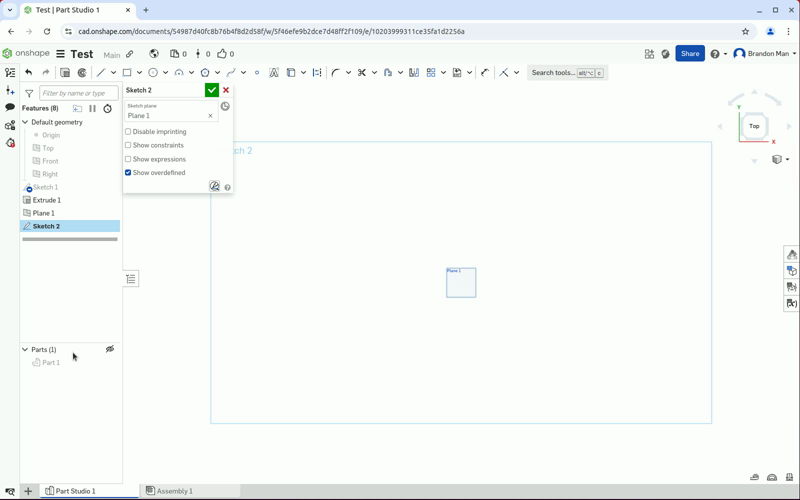
key(l)
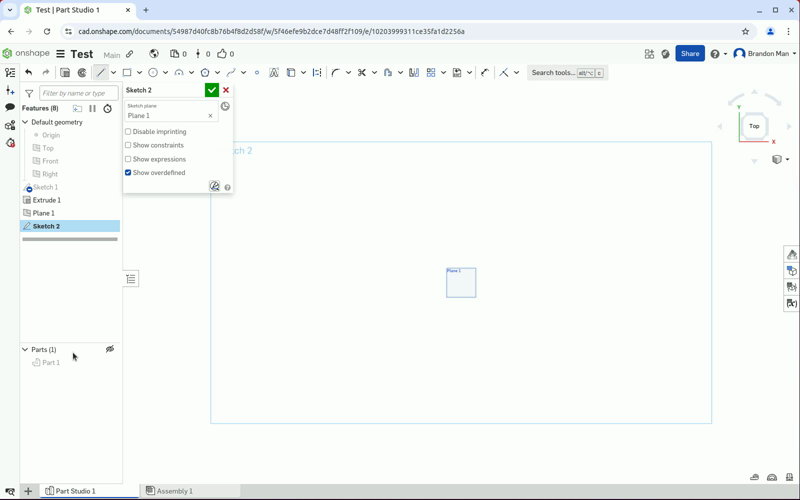
key_down(shift)
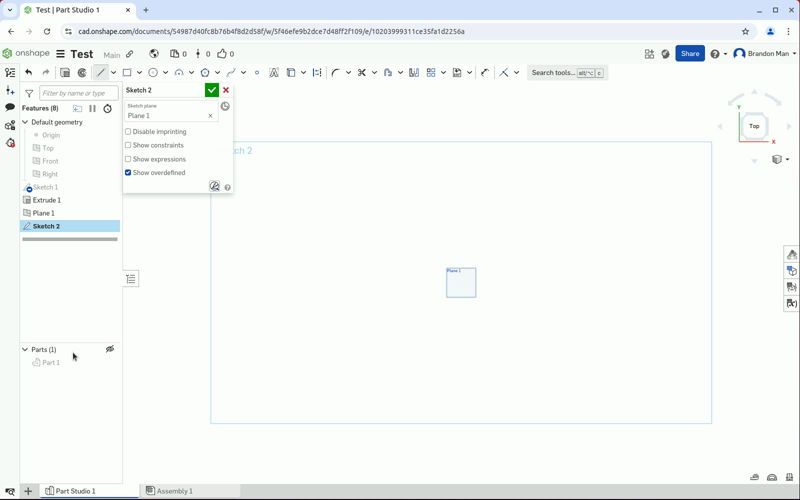
mouse_move(348, 322)
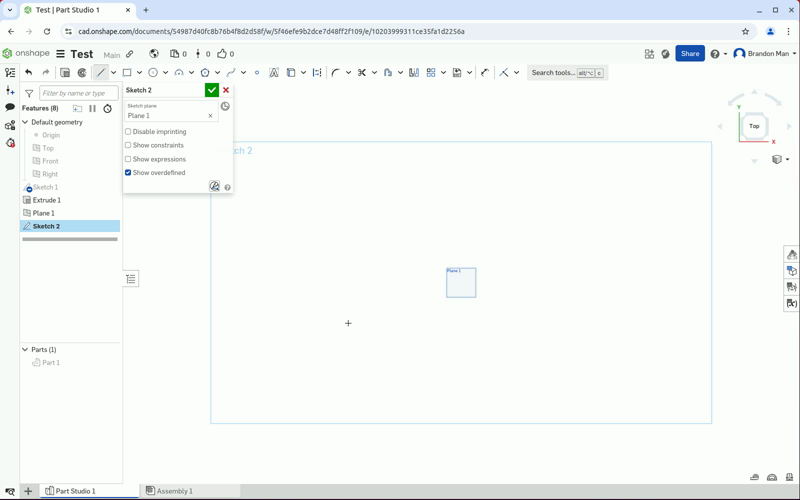
click(348, 322)
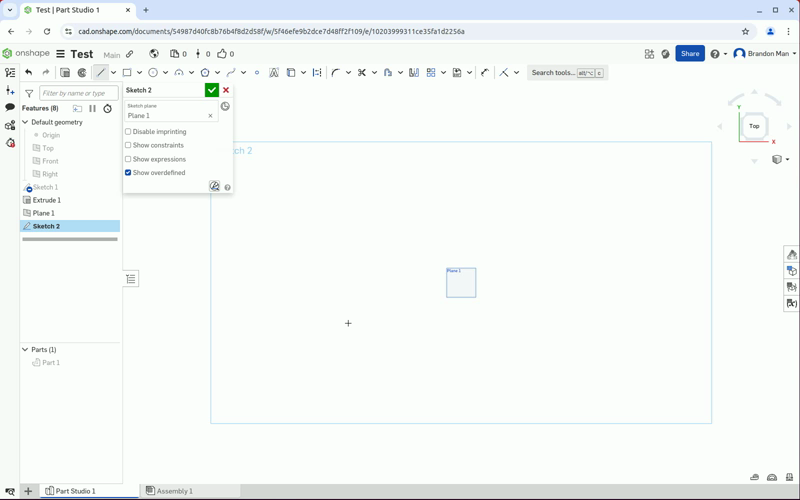
key_up(shift)
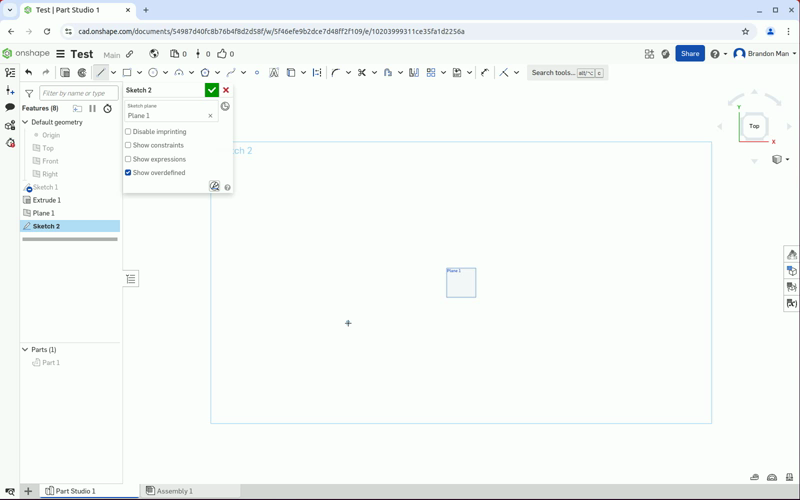
key_down(shift)
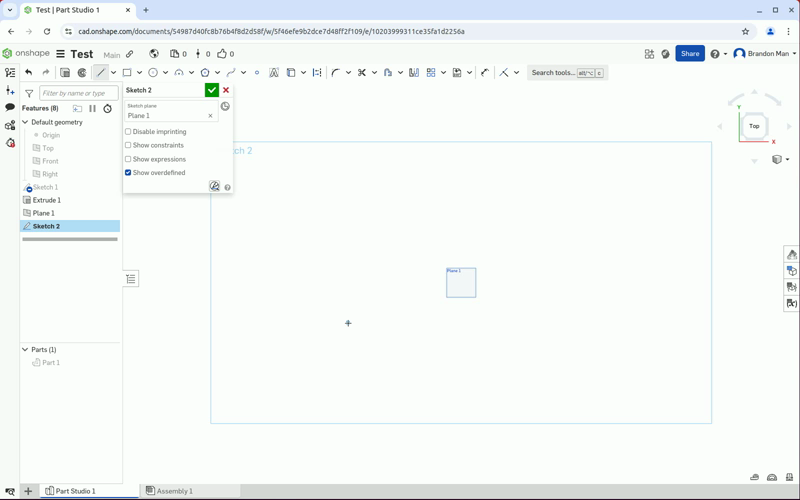
mouse_move(460, 322)
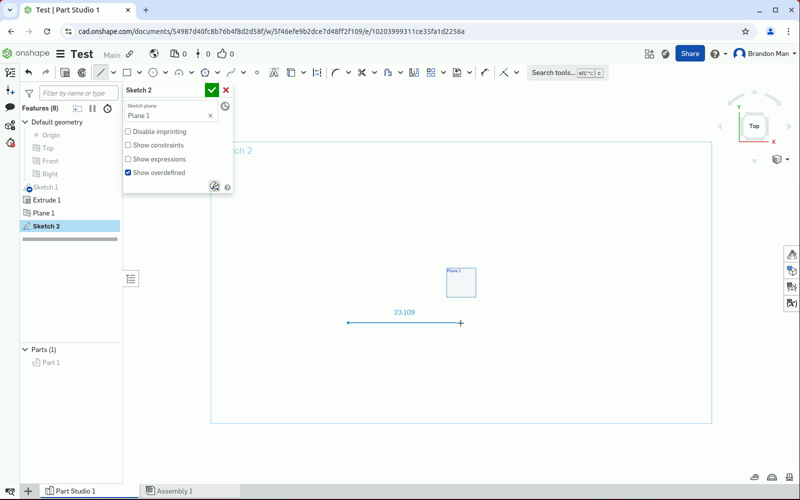
click(460, 322)
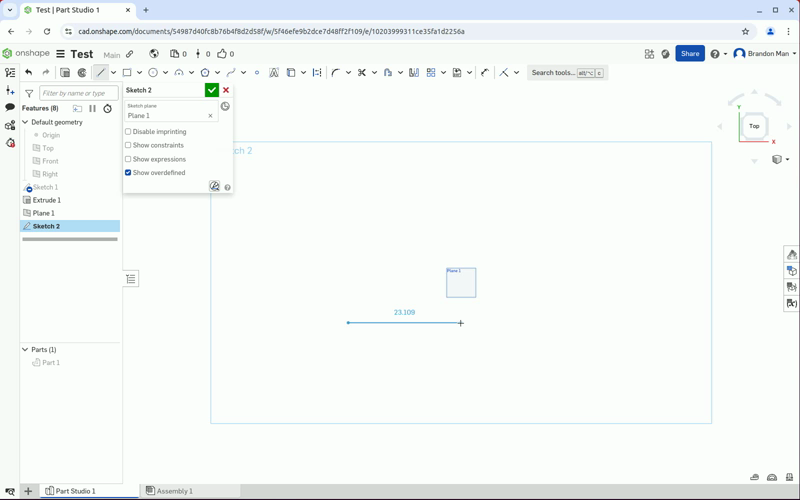
key_up(shift)
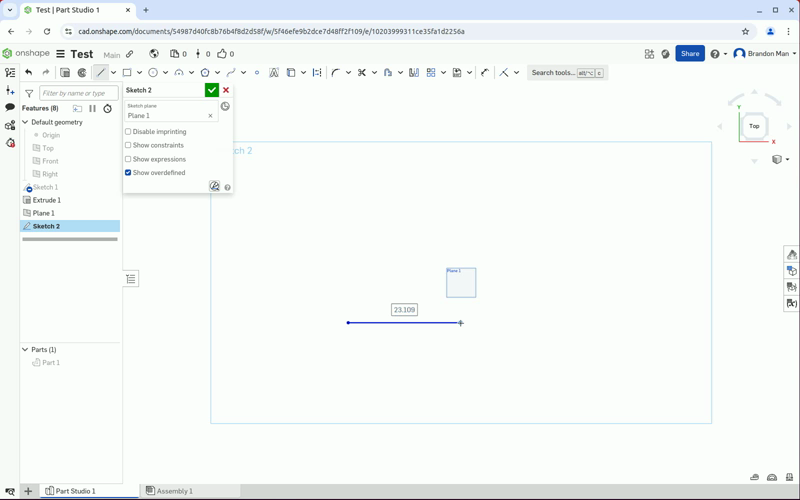
key_down(shift)
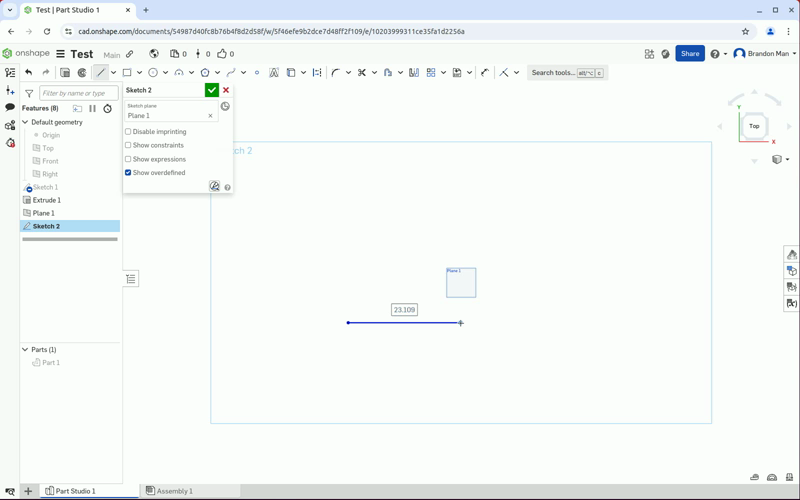
mouse_move(490, 322)
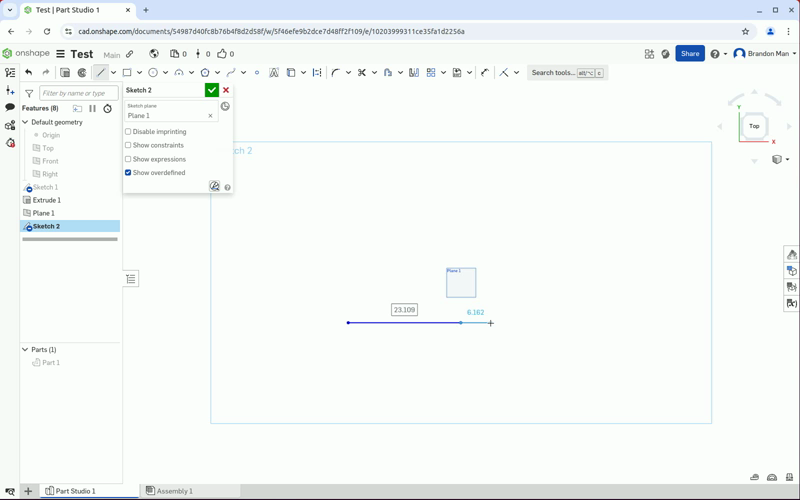
mouse_move(460, 283)
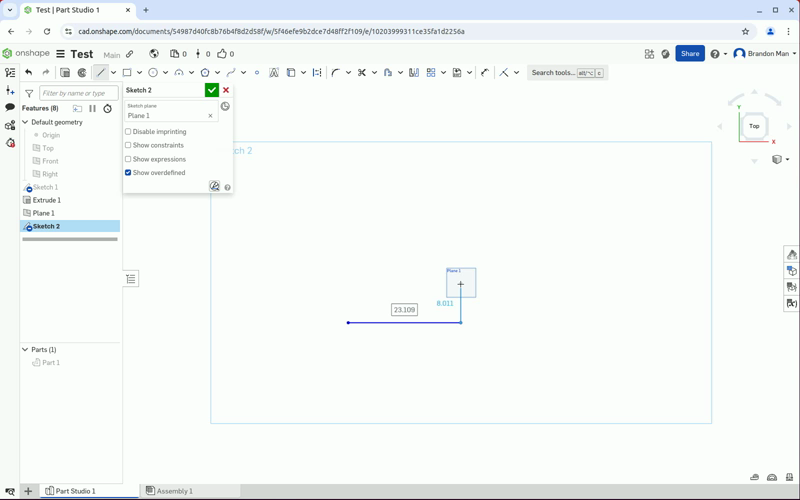
click(460, 283)
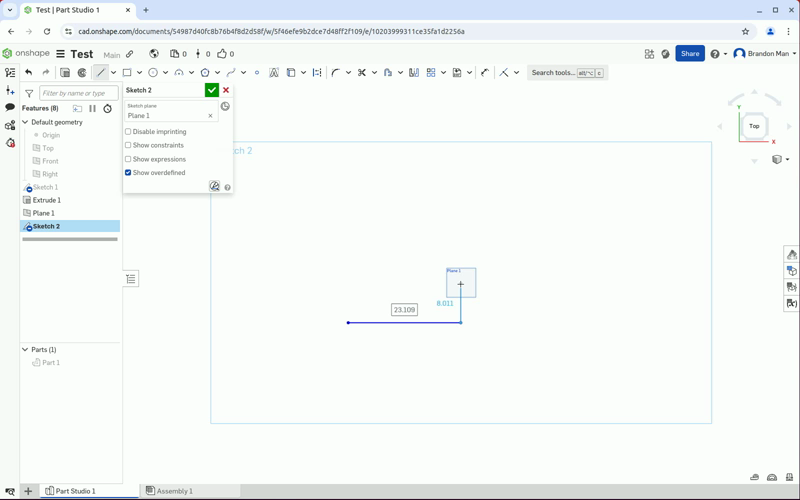
key_up(shift)
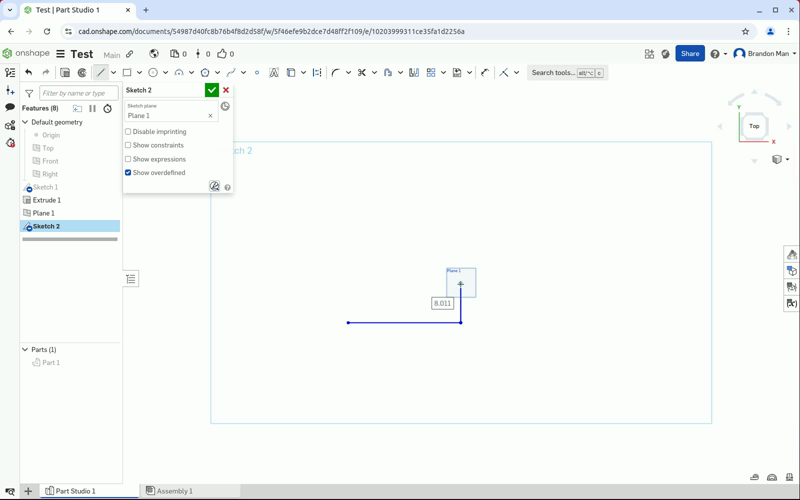
key_down(shift)
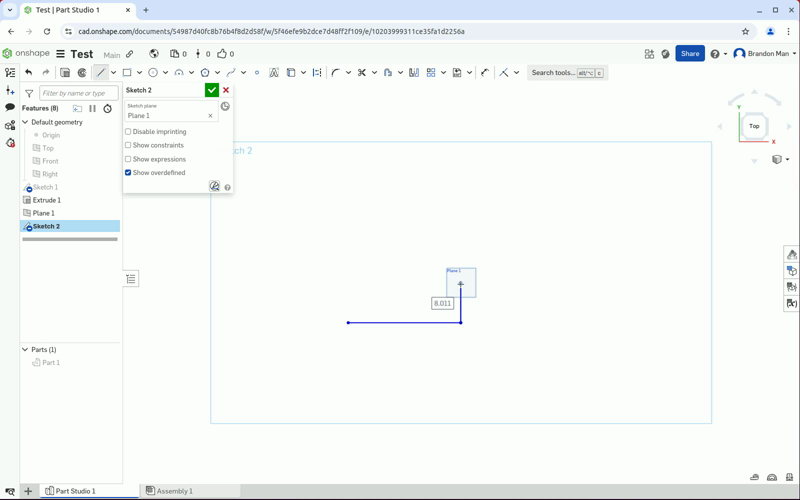
mouse_move(348, 283)
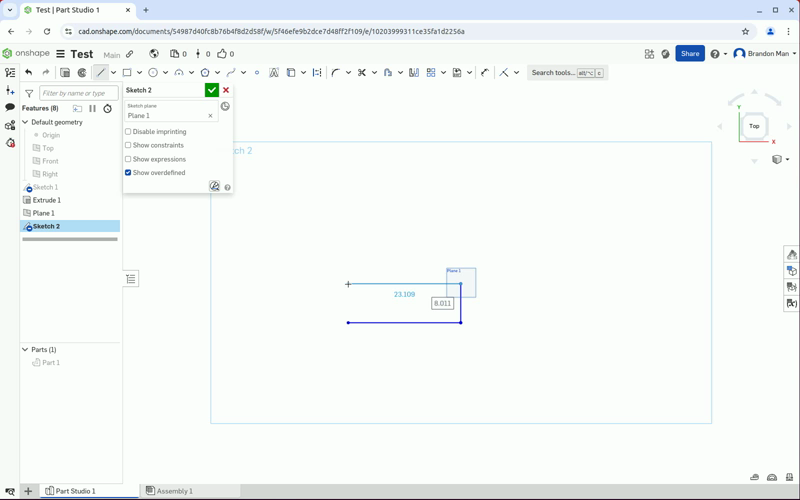
click(348, 283)
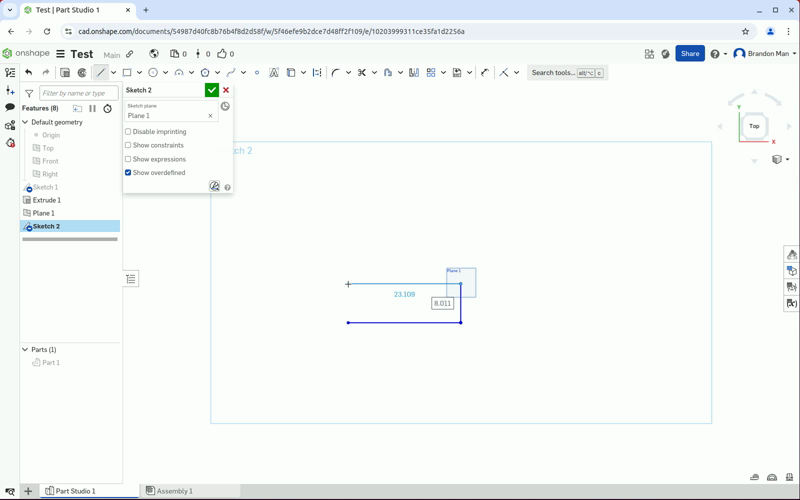
key_up(shift)
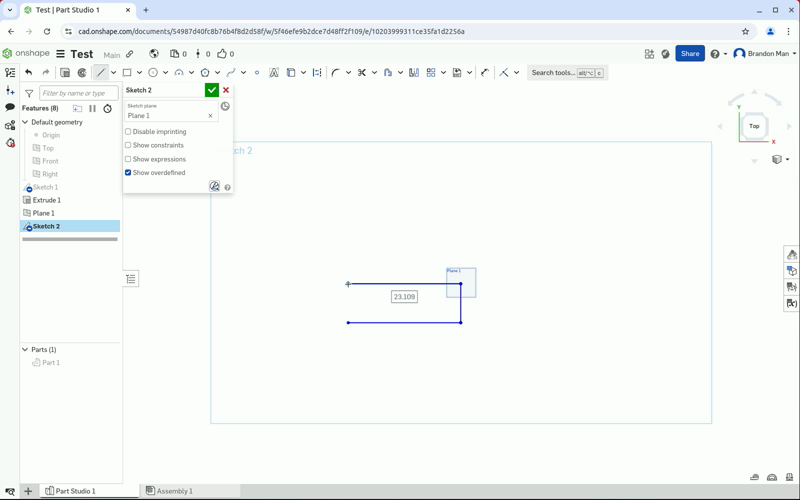
mouse_move(378, 283)
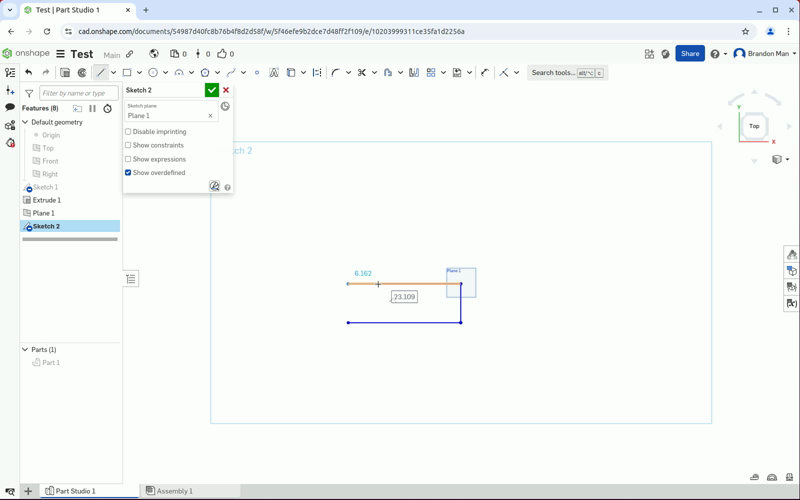
key_down(shift)
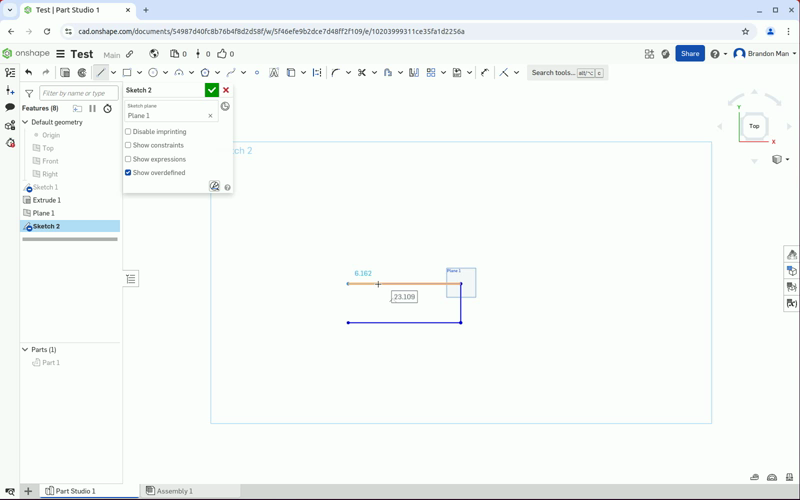
mouse_move(348, 322)
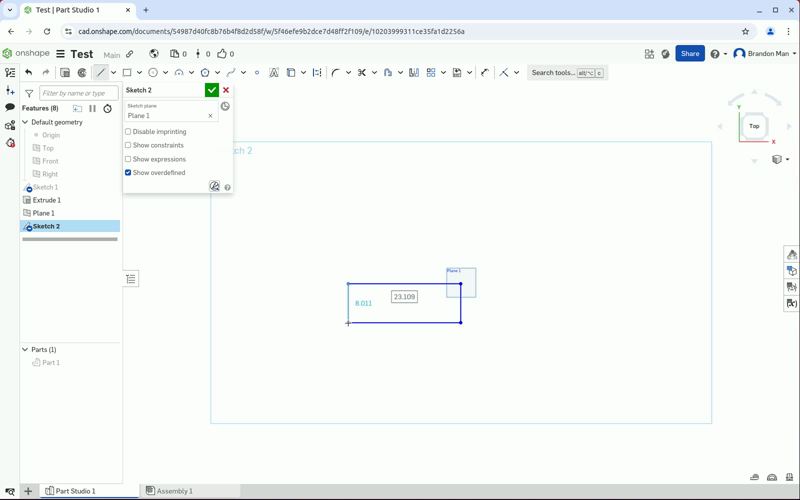
key_up(shift)
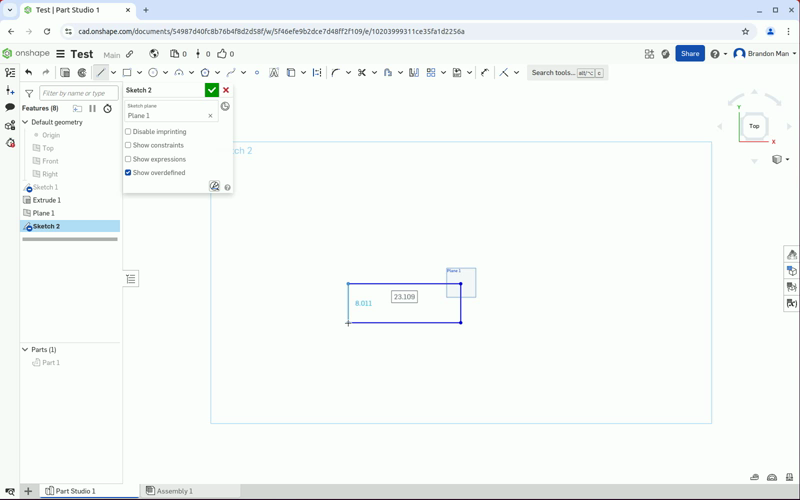
click(348, 322)
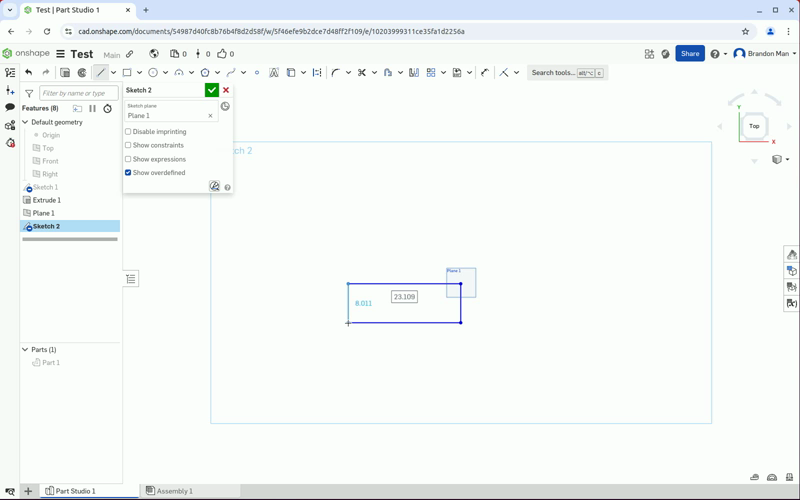
key(esc)
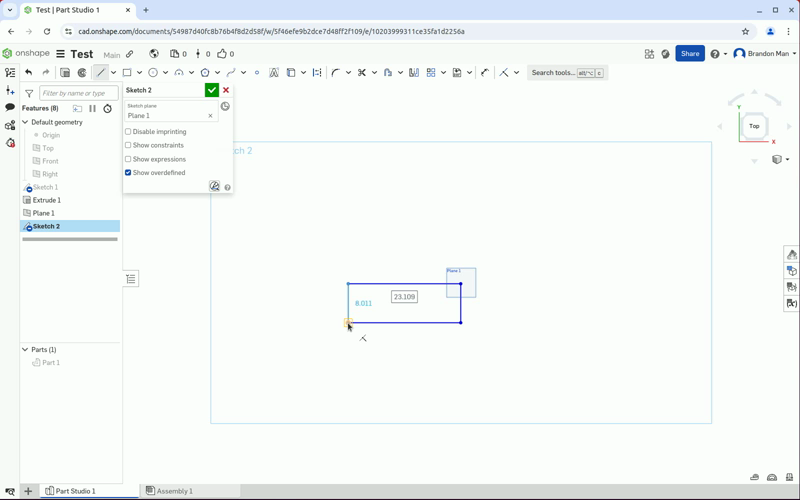
mouse_move(385, 295)
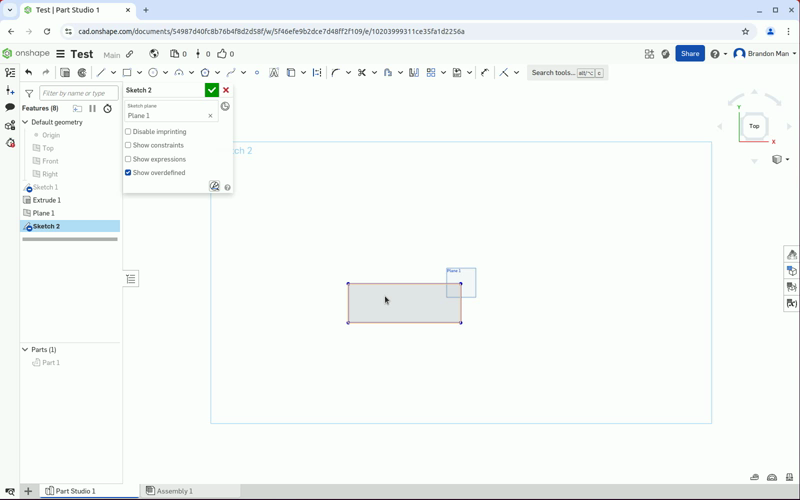
click(385, 295)
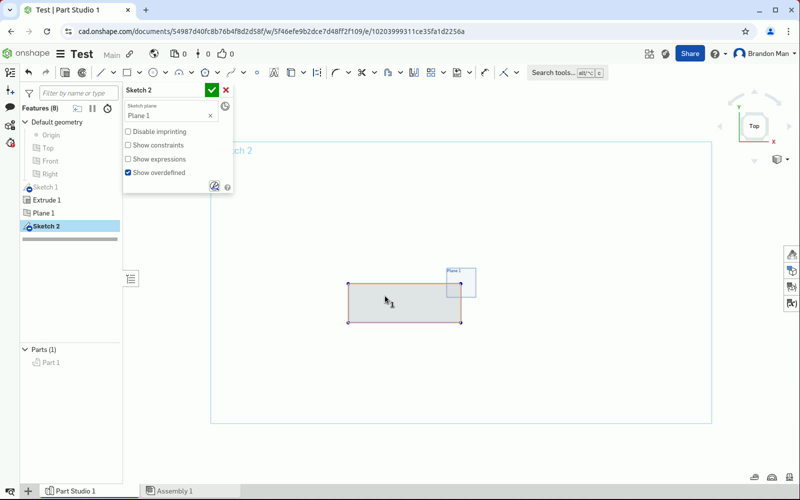
mouse_move(73, 352)
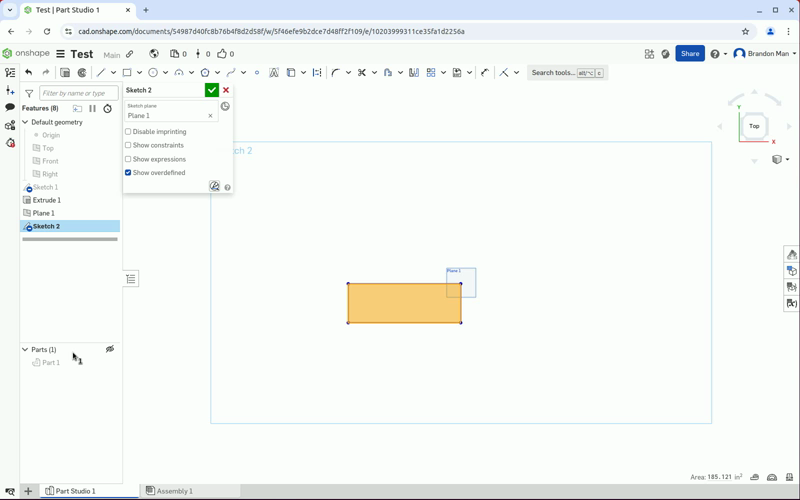
key(shift+y)
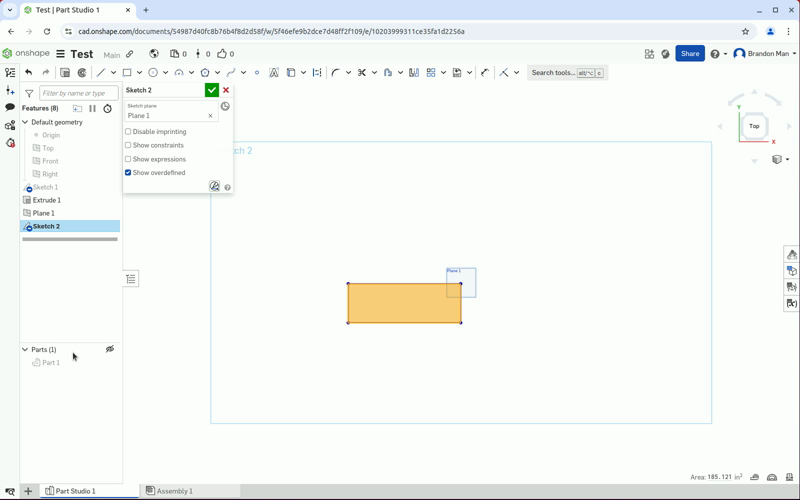
key(shift+e)
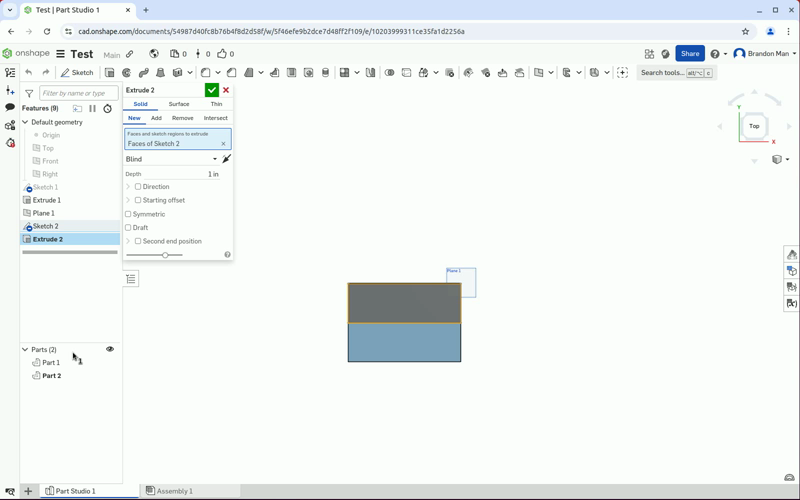
mouse_move(143, 106)
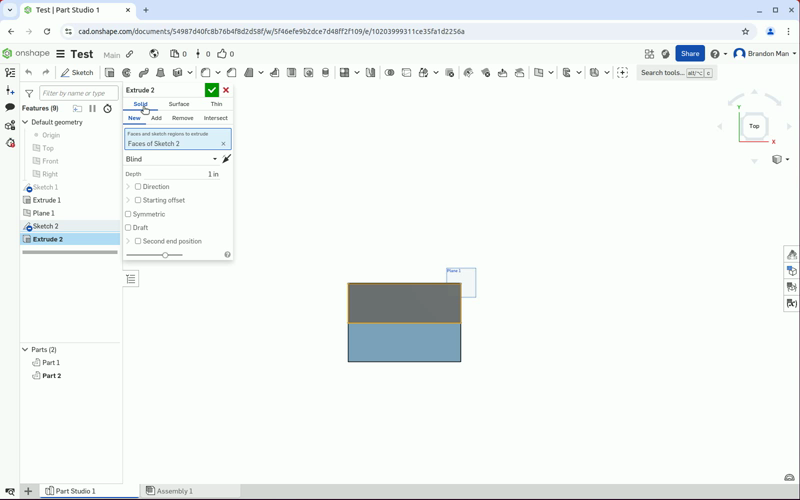
click(143, 106)
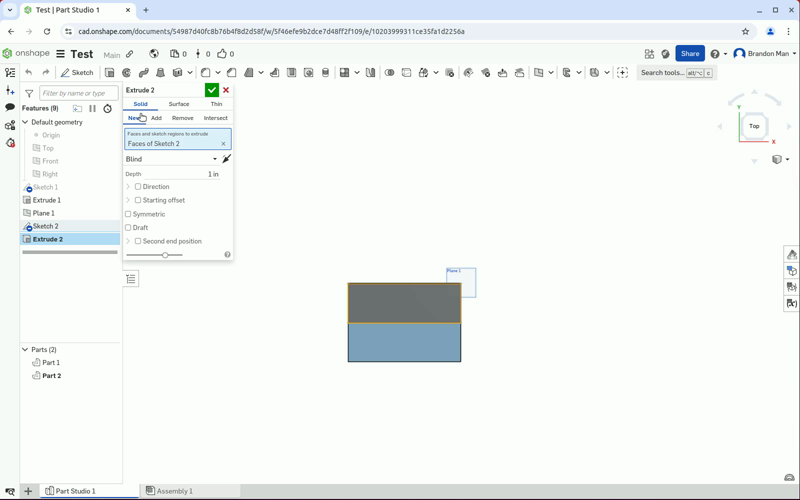
mouse_move(137, 120)
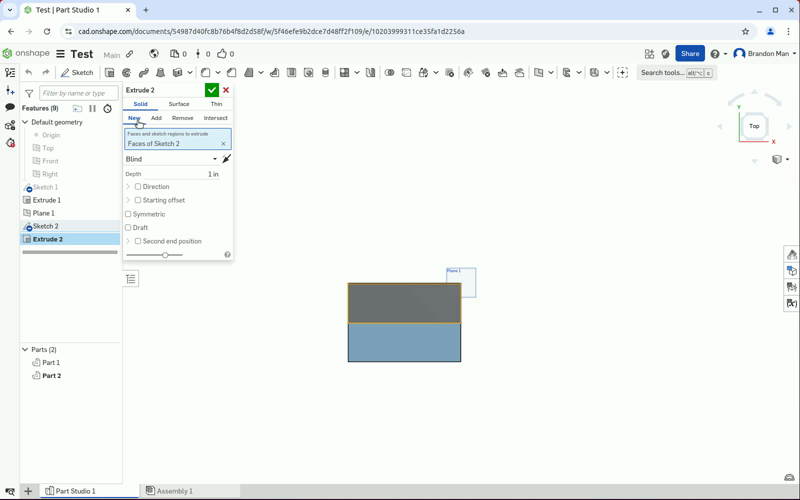
click(137, 120)
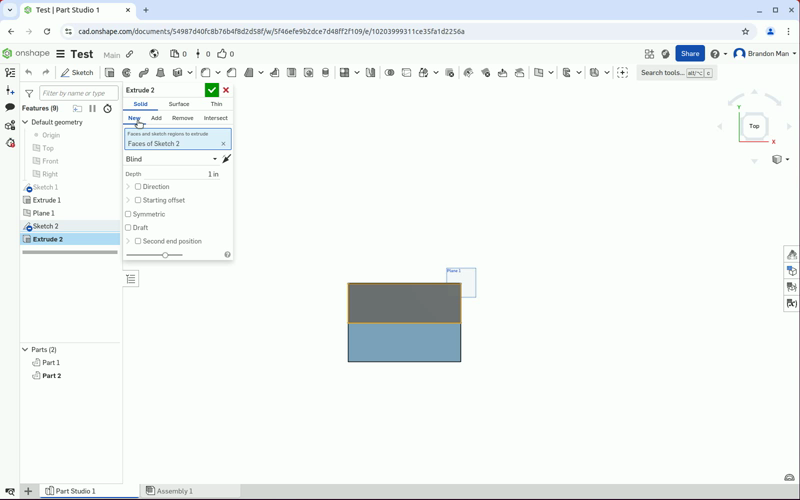
key(tab, 4)
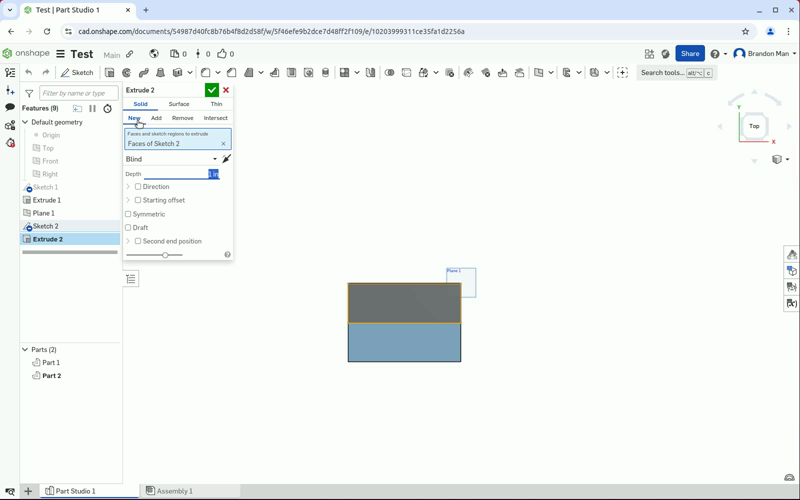
text(2.889)
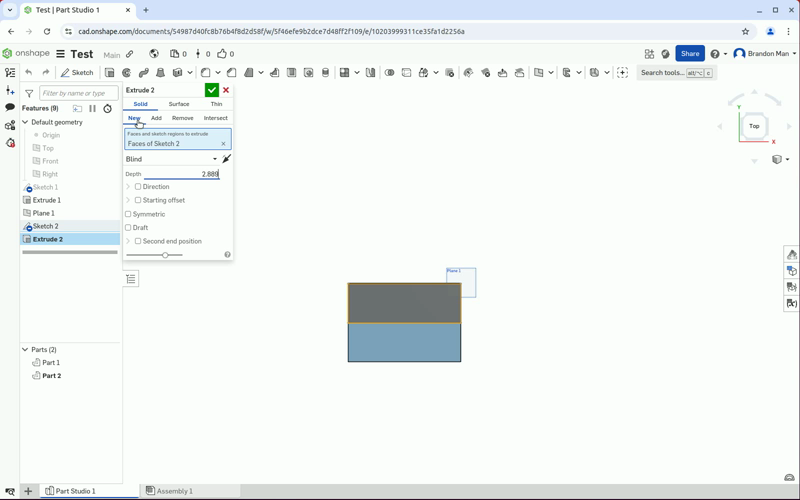
key(enter)
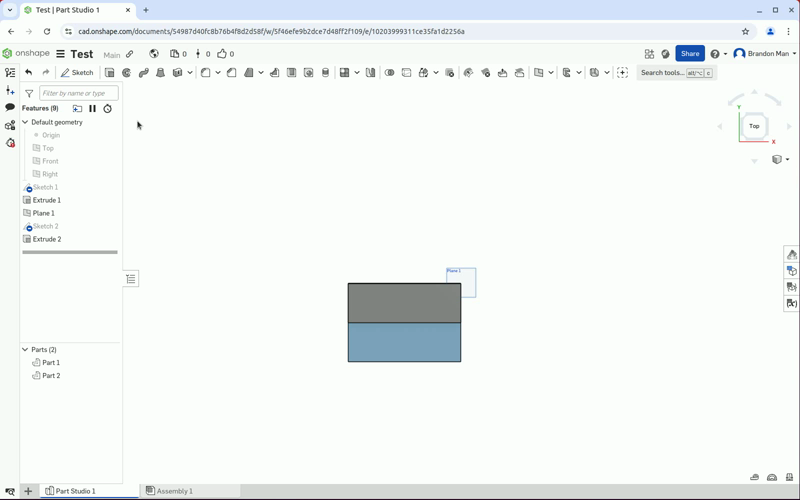
key(shift+h)
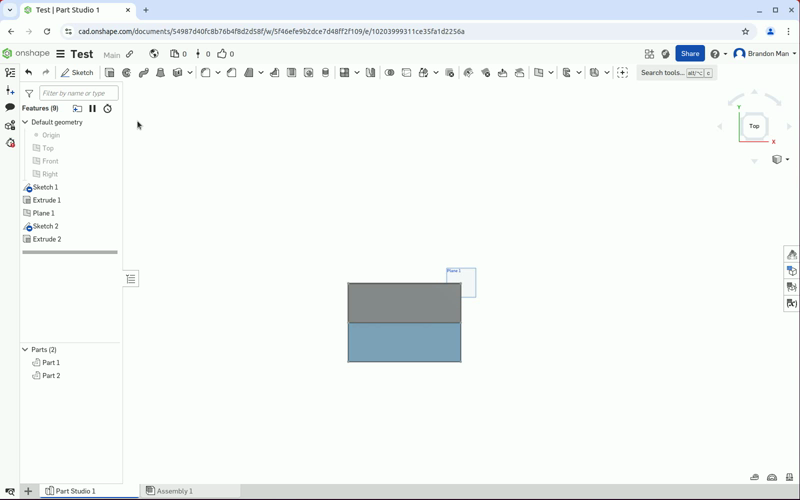
key(shift+h)
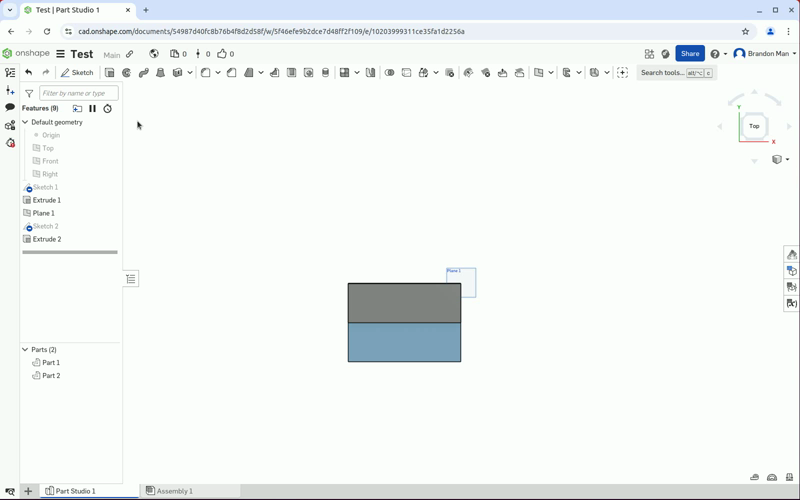
mouse_move(73, 189)
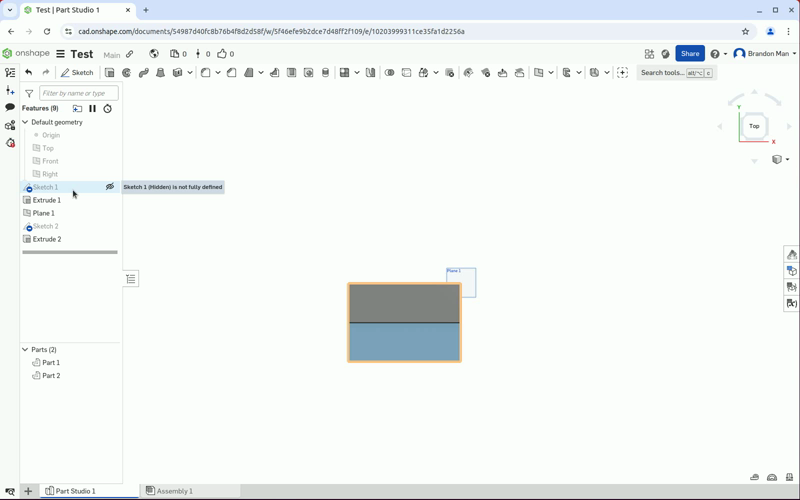
click(73, 189)
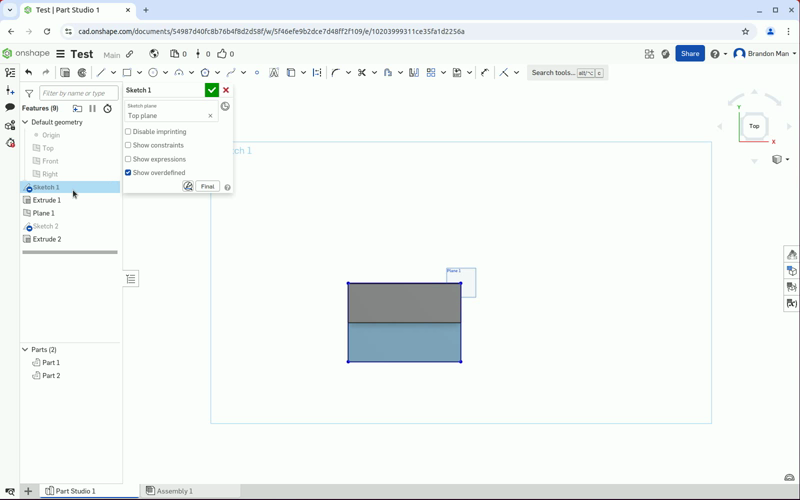
mouse_move(229, 92)
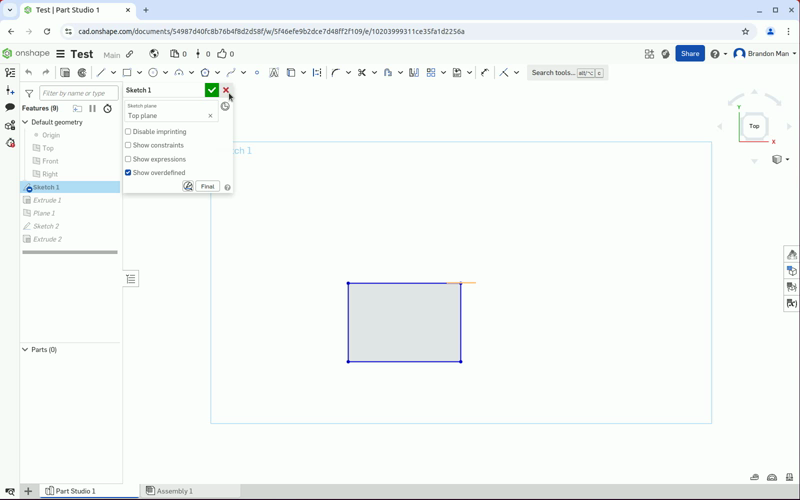
click(229, 92)
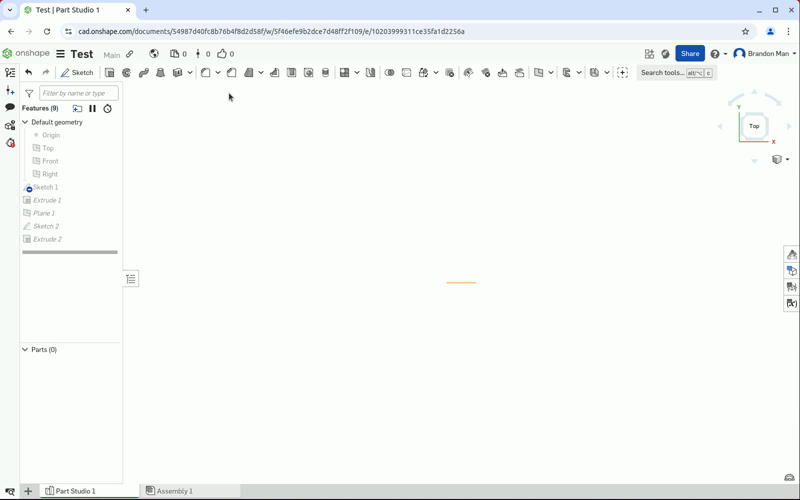
mouse_move(541, 75)
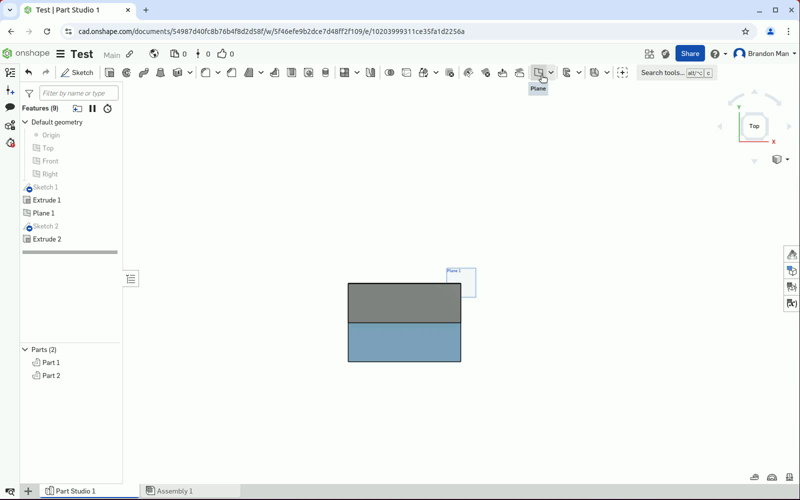
click(541, 75)
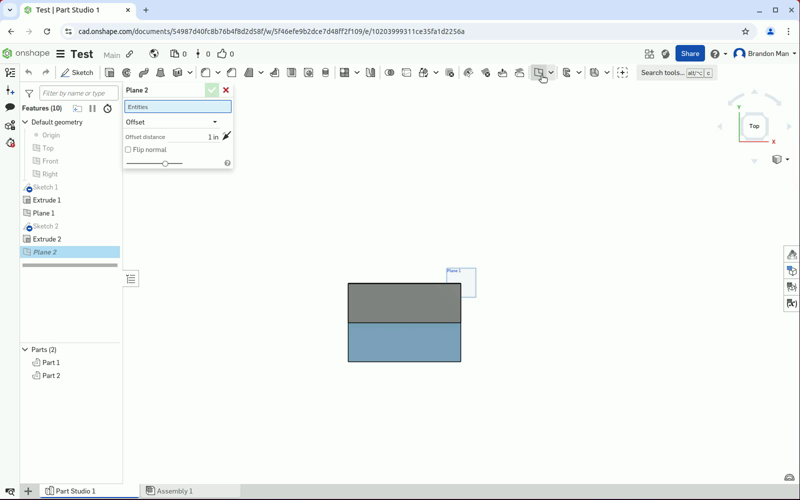
mouse_move(73, 150)
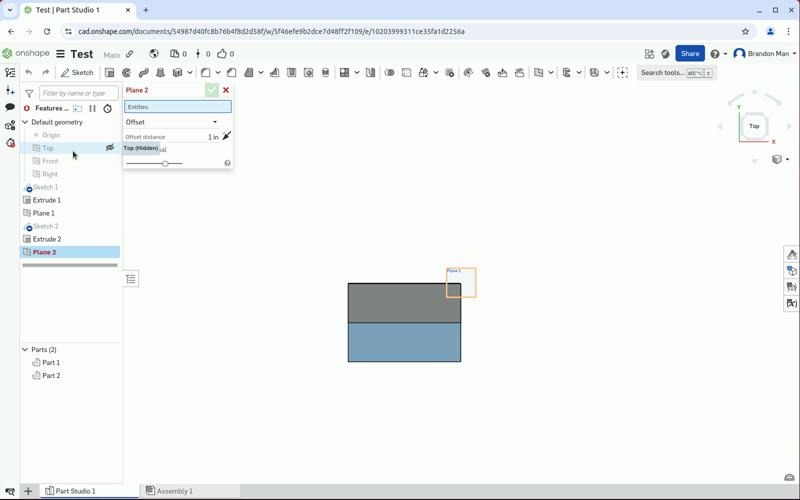
click(73, 150)
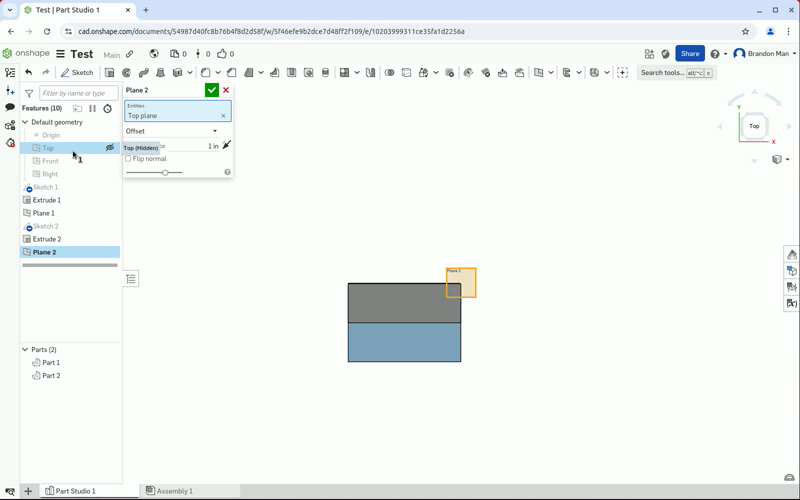
key(tab, 2)
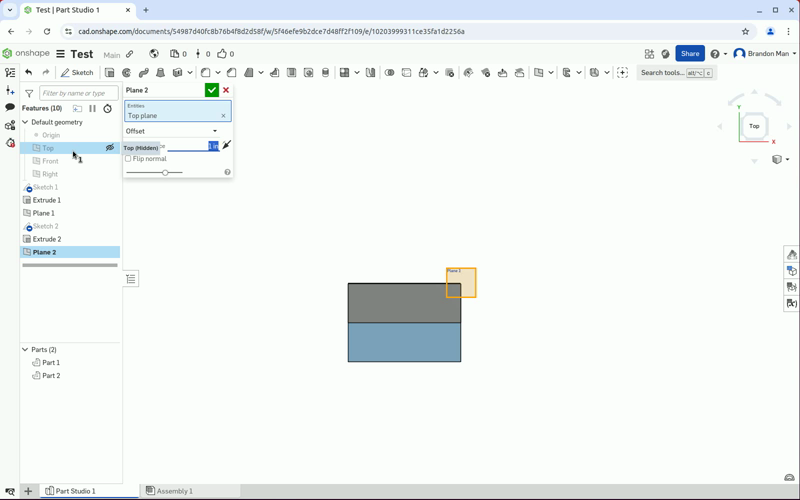
text(8.658)
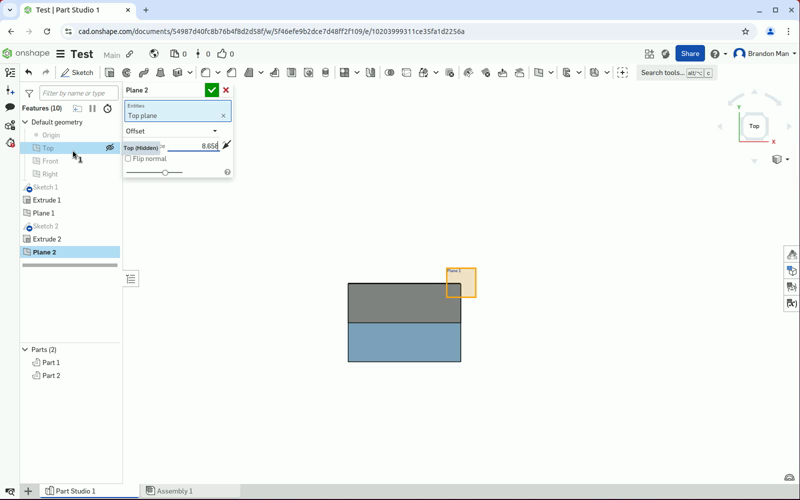
key(enter, 2)
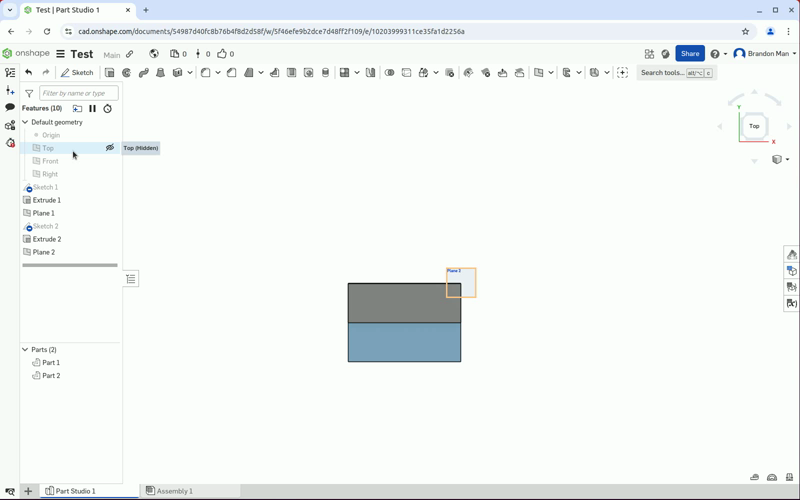
key(shift+s)
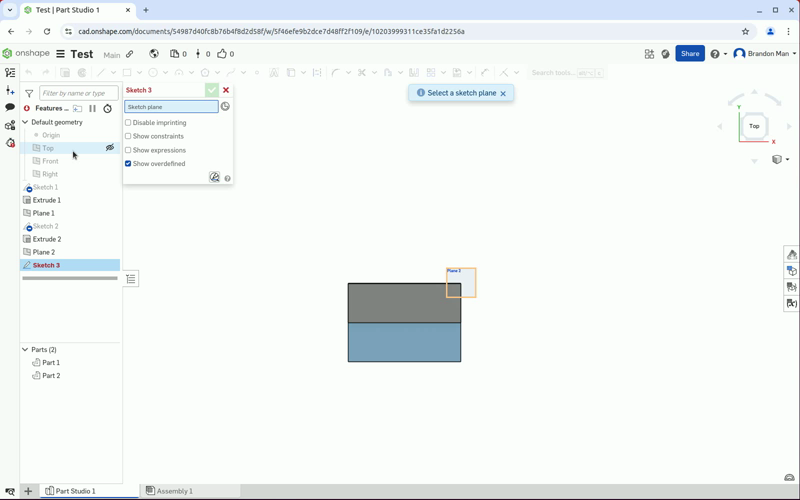
mouse_move(73, 254)
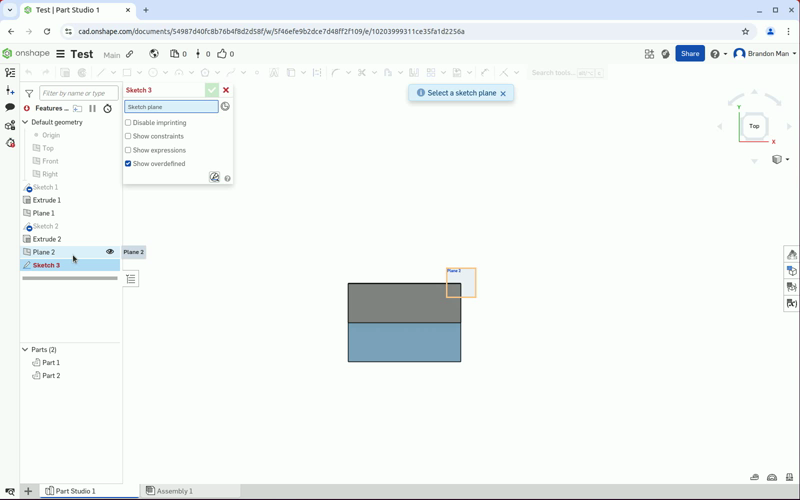
click(73, 254)
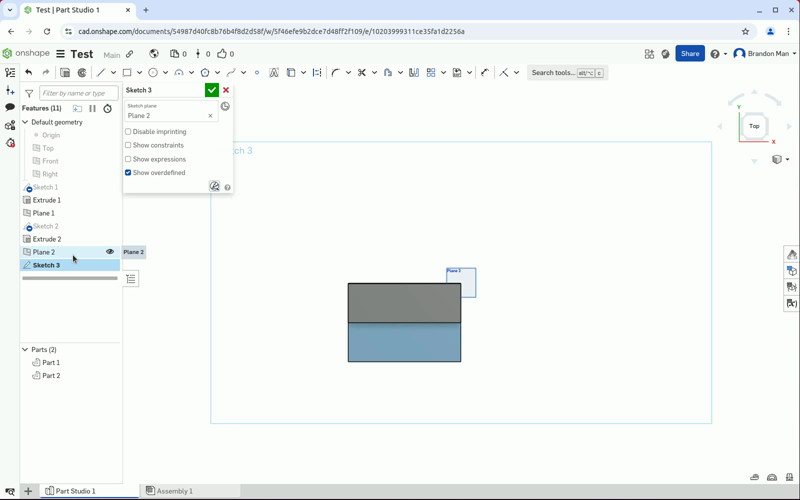
mouse_move(73, 352)
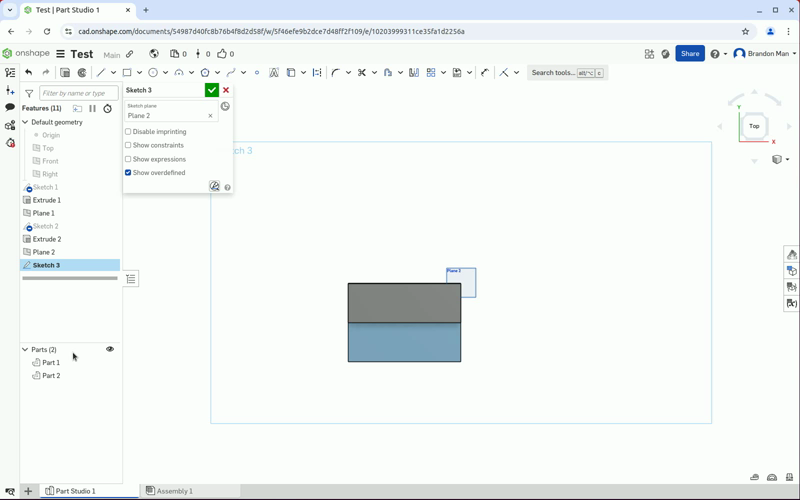
key(y)
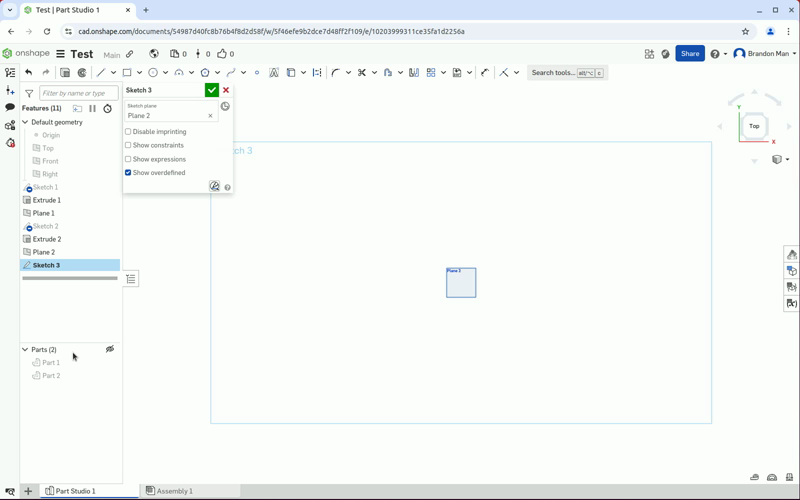
key(l)
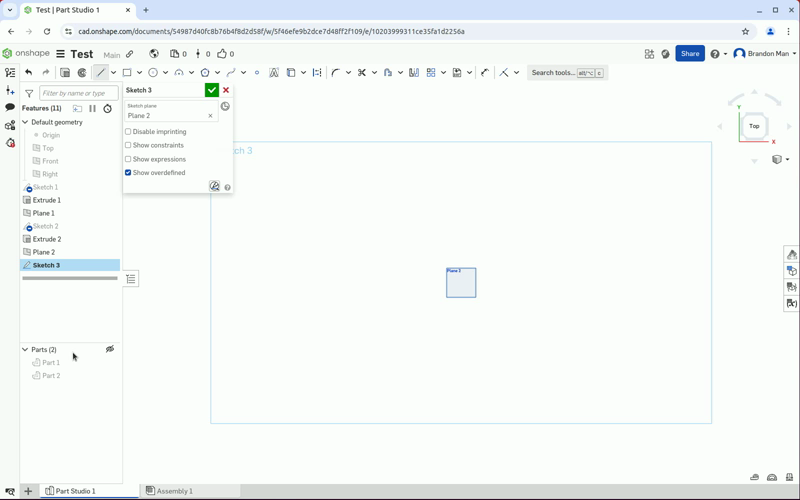
key_down(shift)
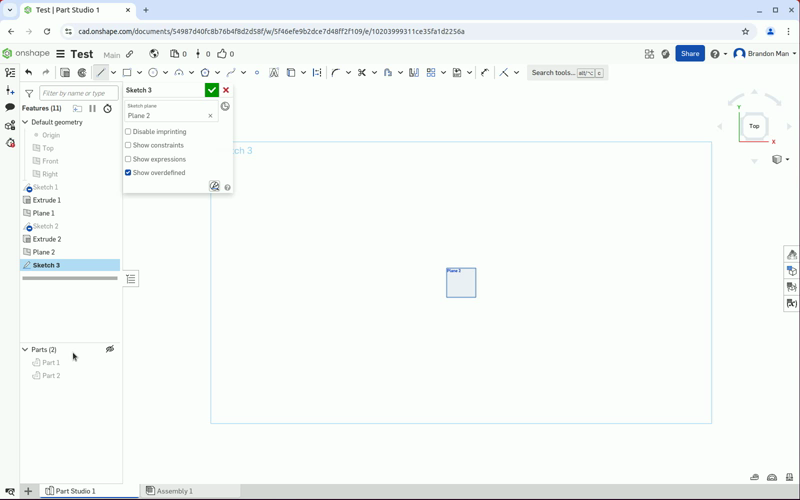
mouse_move(348, 322)
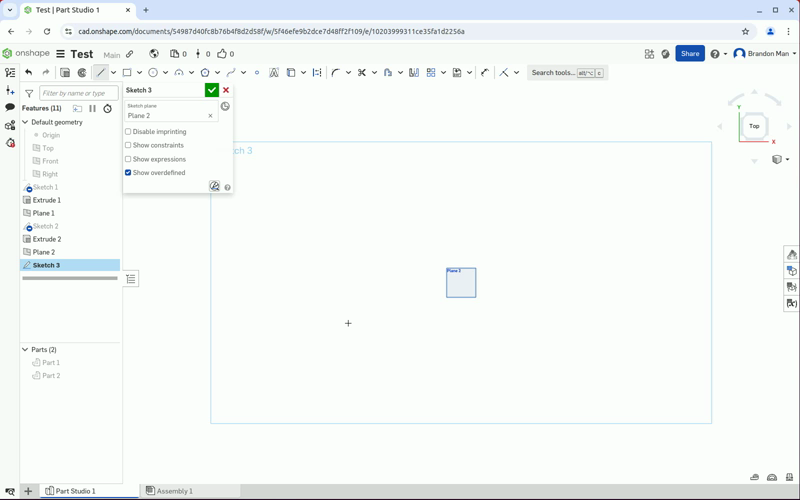
click(348, 322)
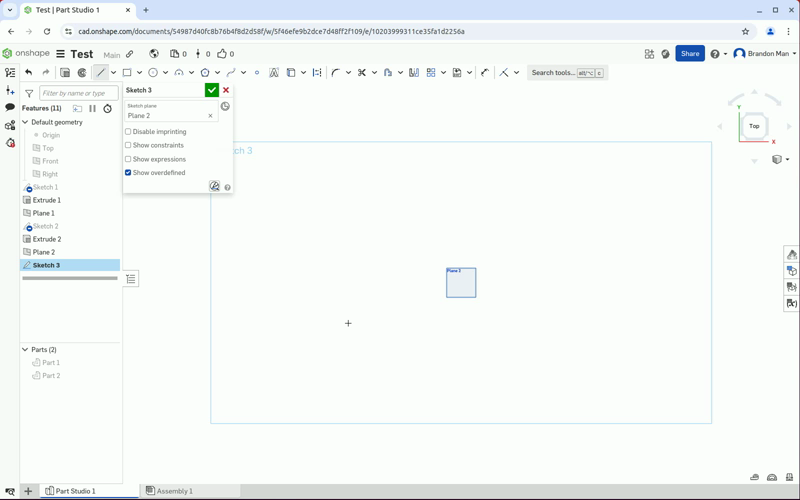
key_up(shift)
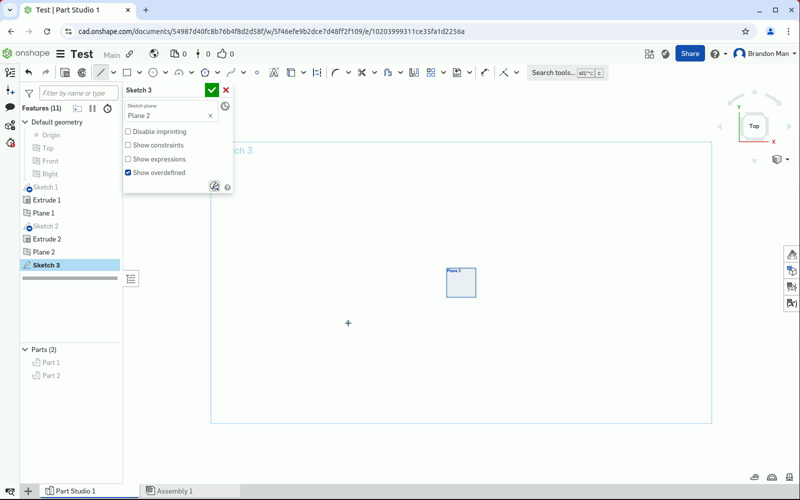
key_down(shift)
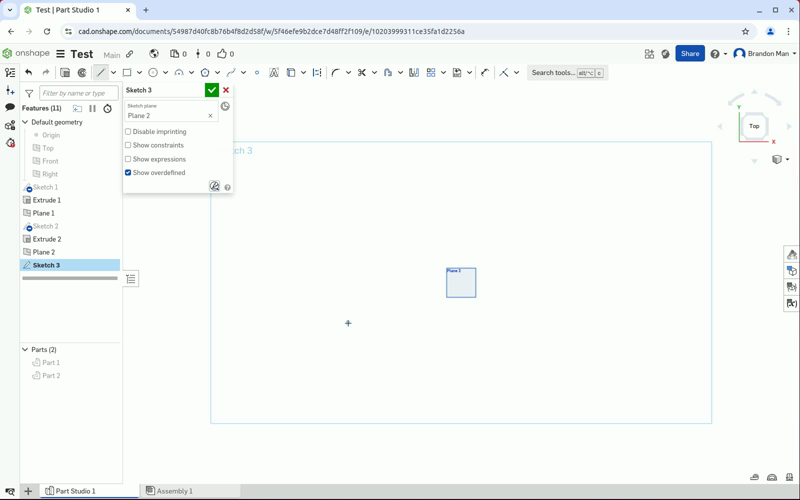
mouse_move(378, 322)
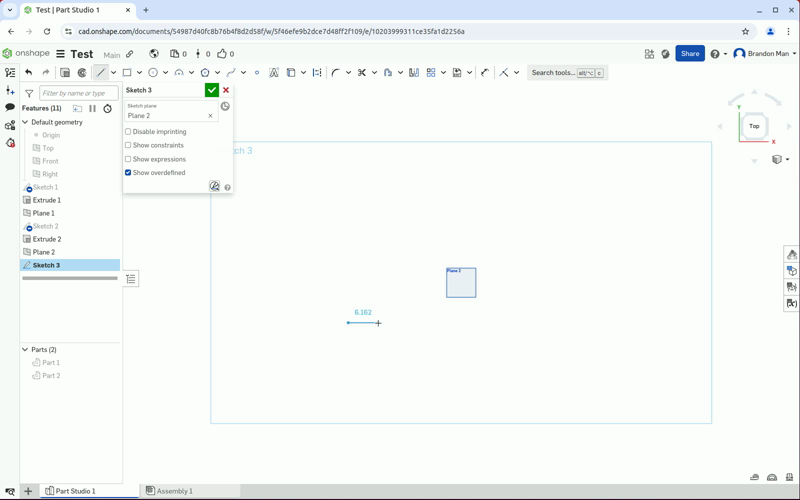
mouse_move(393, 322)
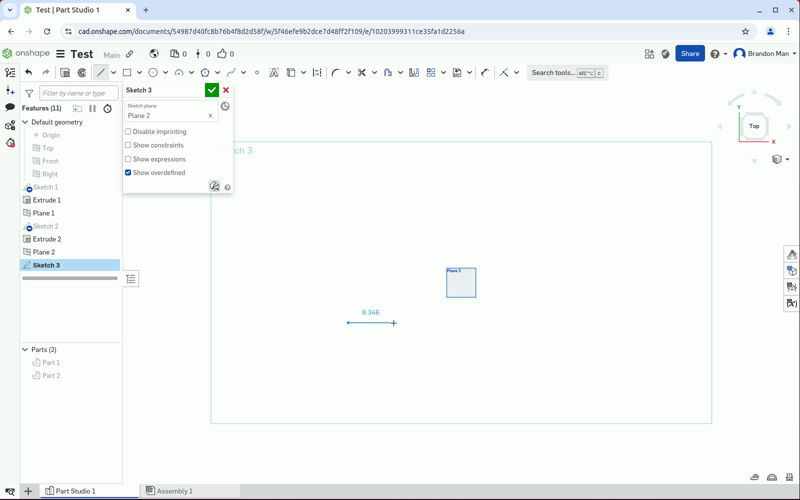
click(393, 322)
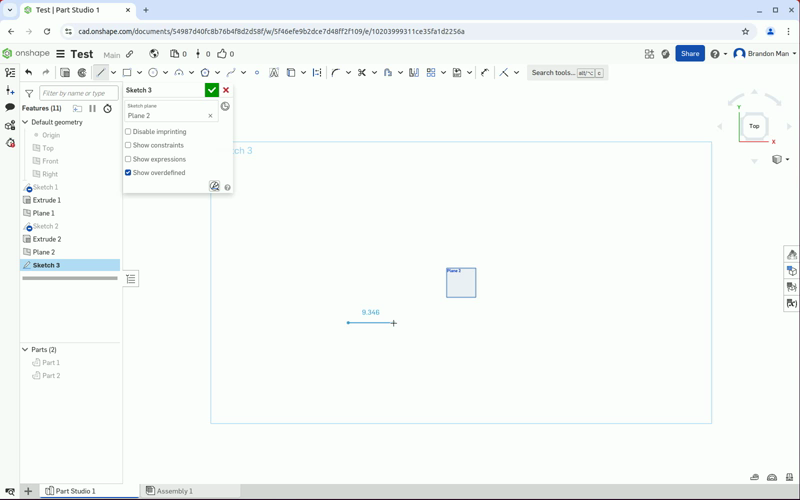
key_up(shift)
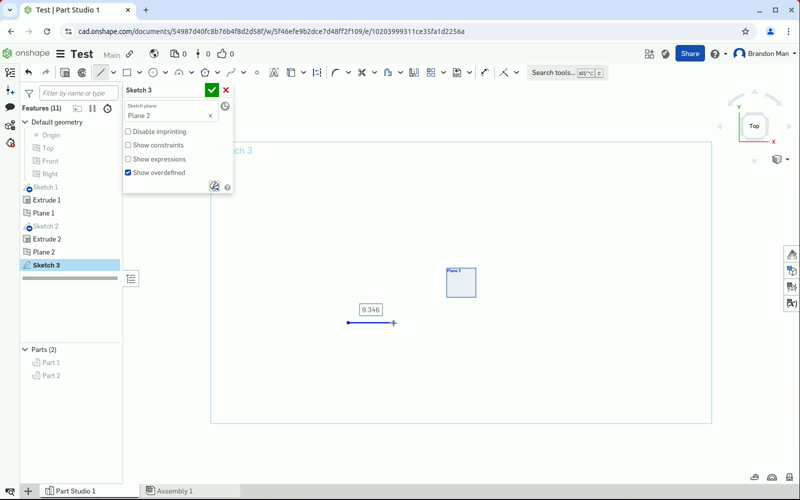
key_down(shift)
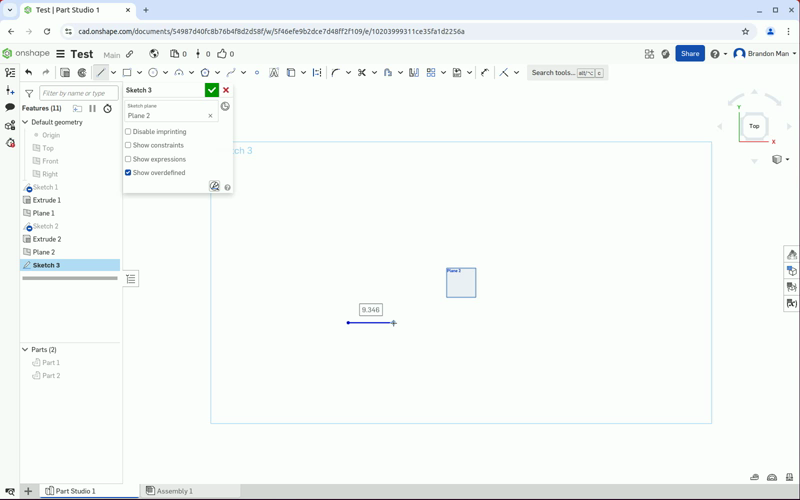
mouse_move(423, 322)
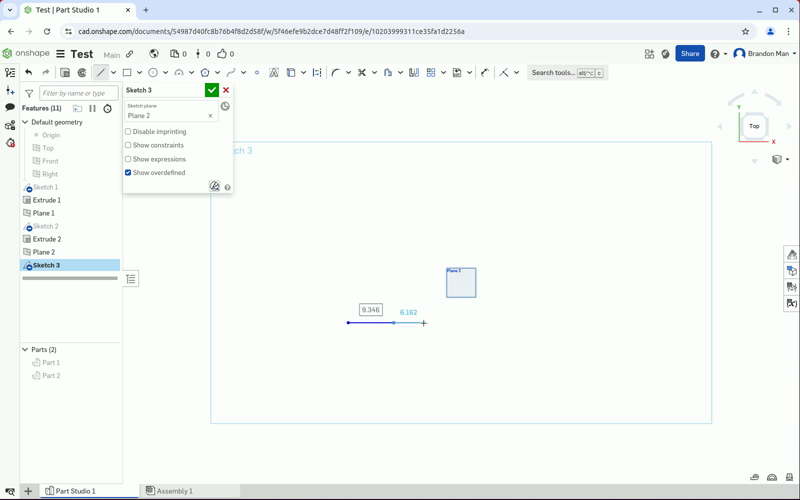
mouse_move(393, 283)
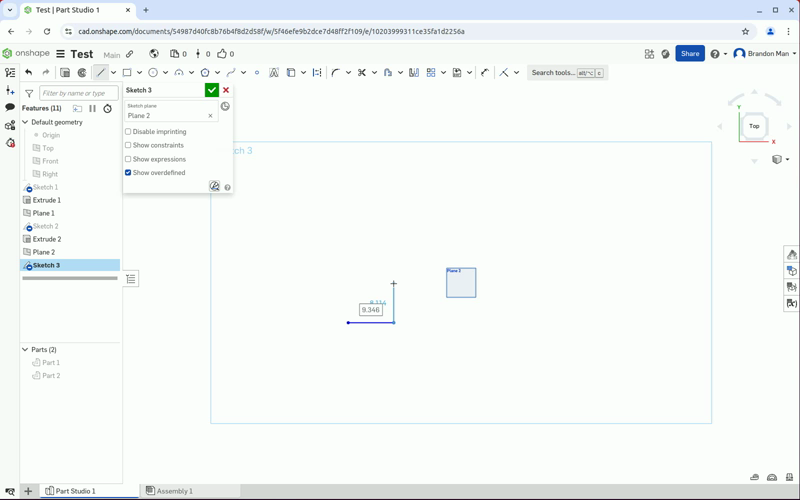
click(393, 283)
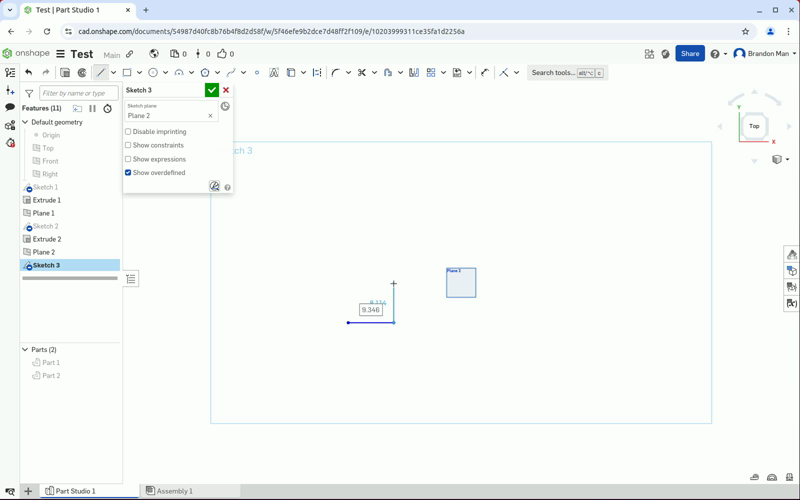
key_up(shift)
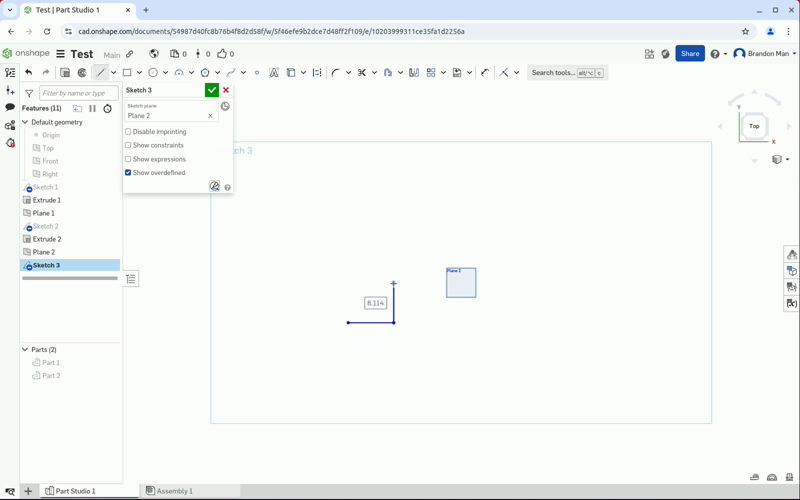
key_down(shift)
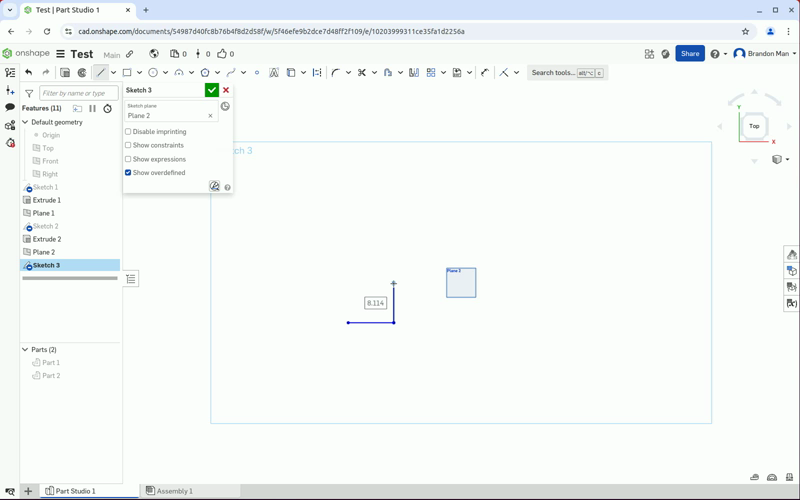
mouse_move(423, 283)
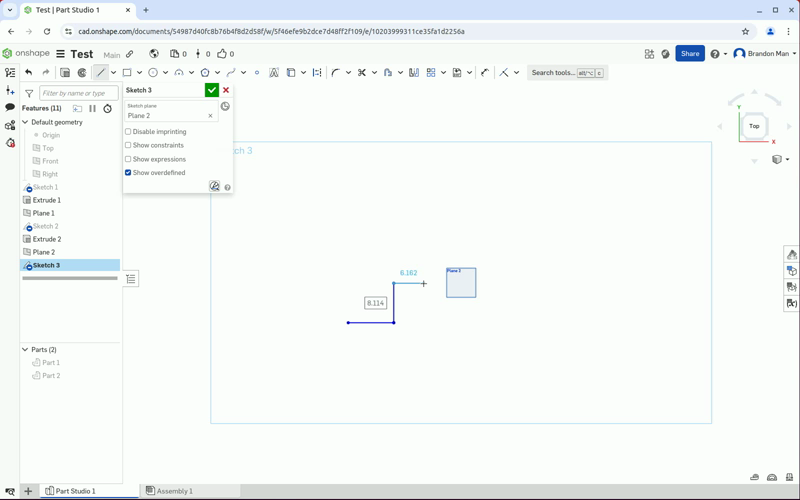
mouse_move(348, 283)
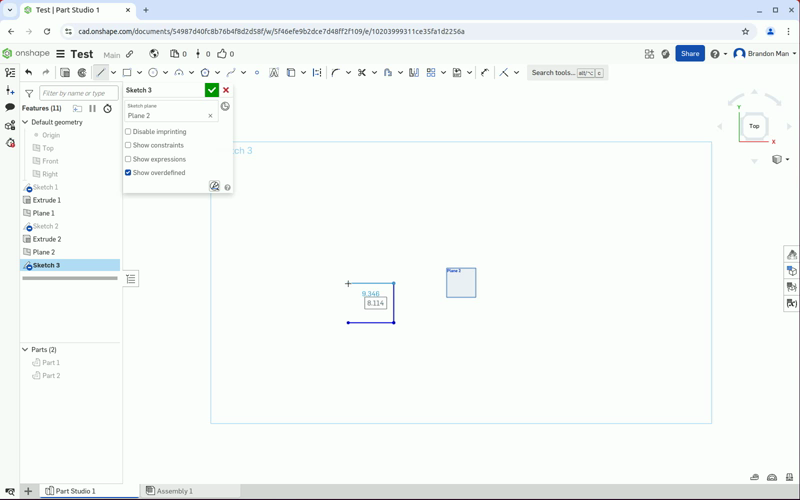
click(348, 283)
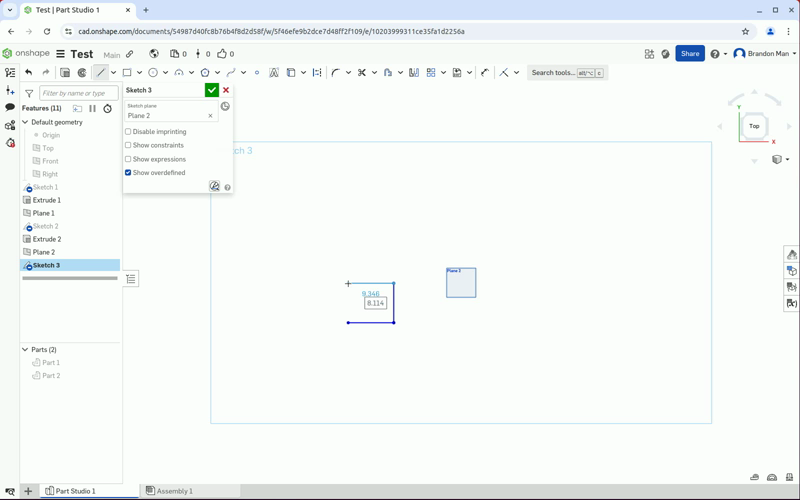
key_up(shift)
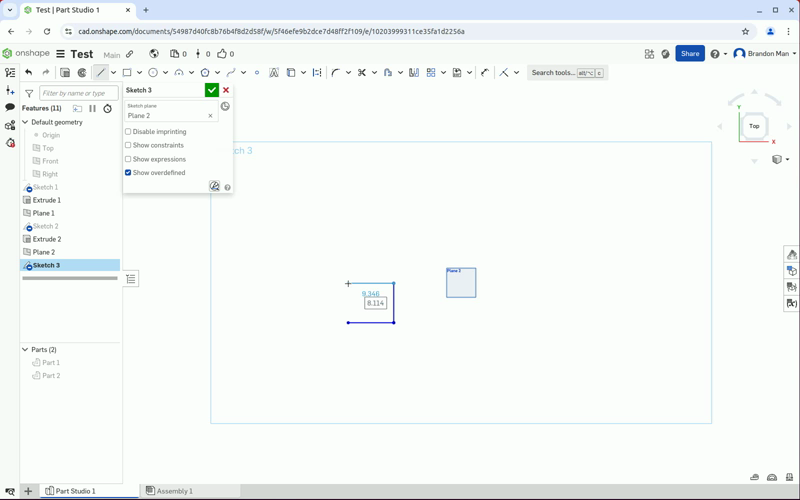
mouse_move(378, 283)
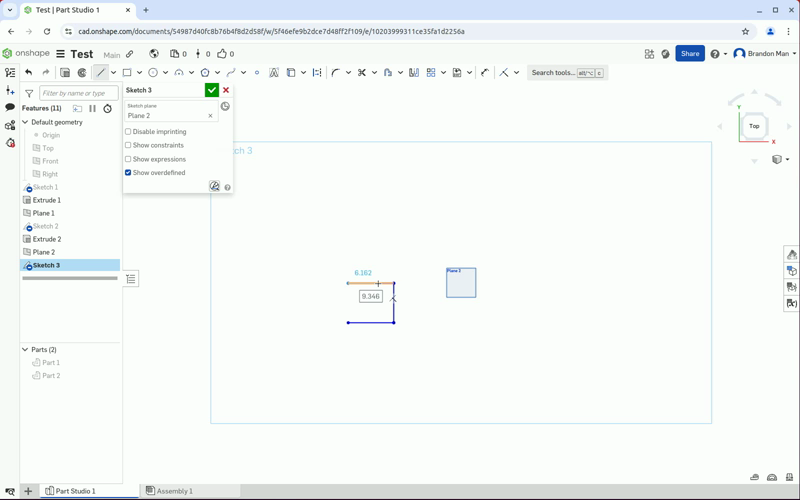
key_down(shift)
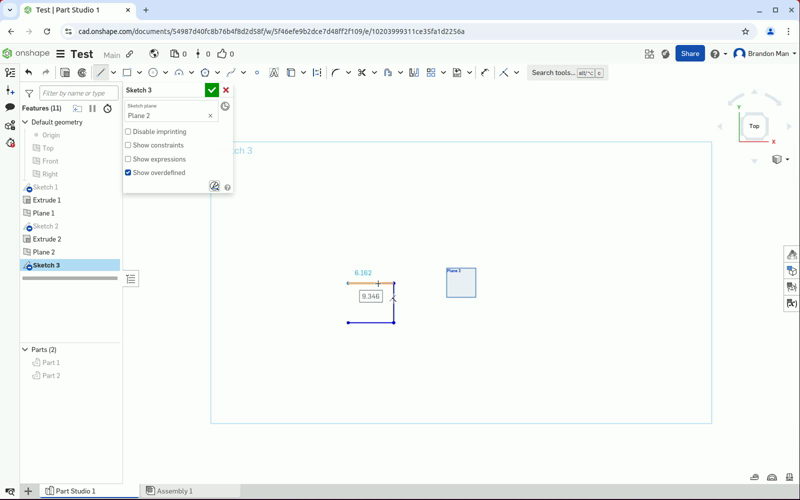
mouse_move(348, 322)
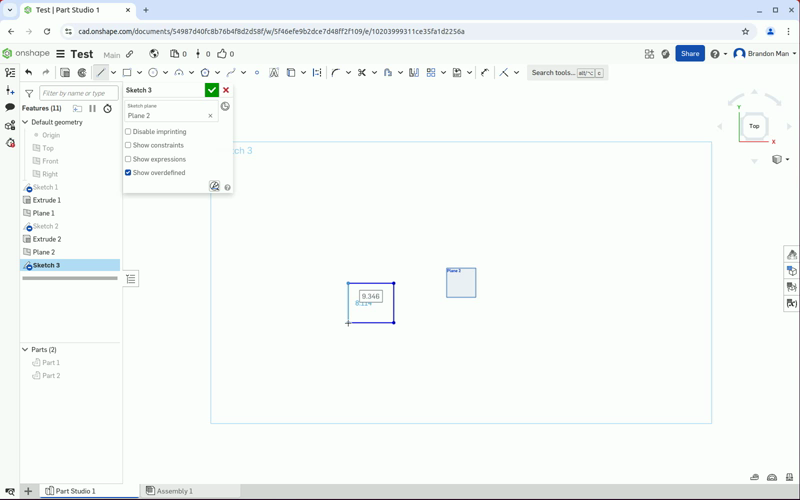
key_up(shift)
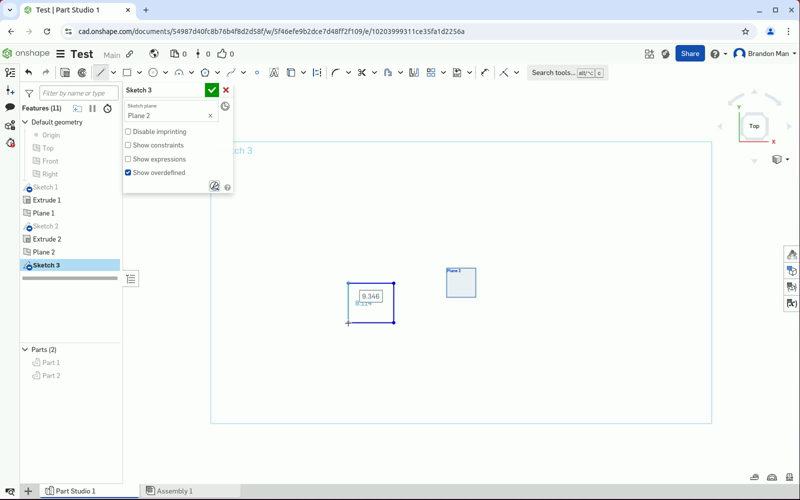
click(348, 322)
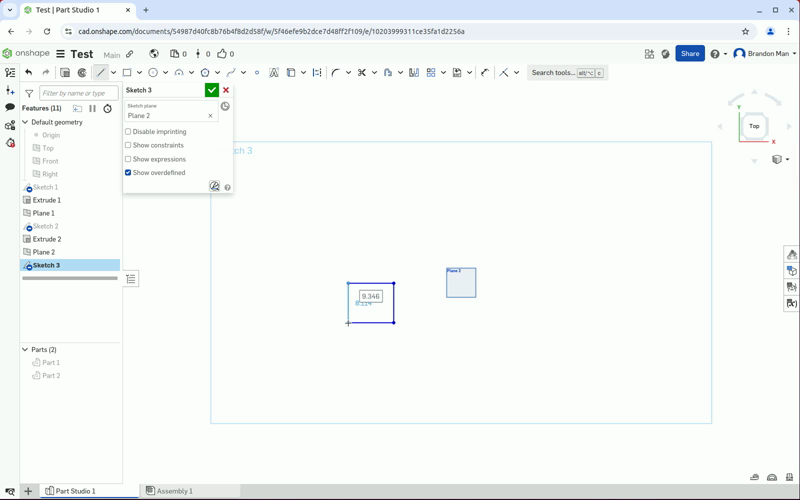
key(esc)
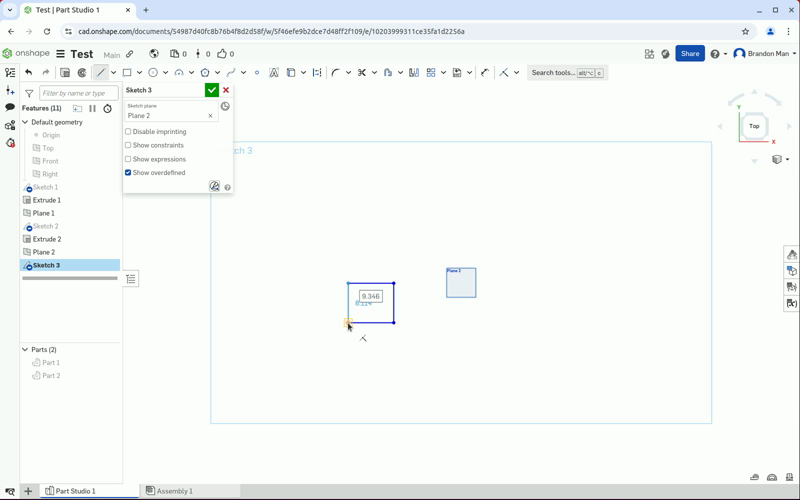
mouse_move(370, 290)
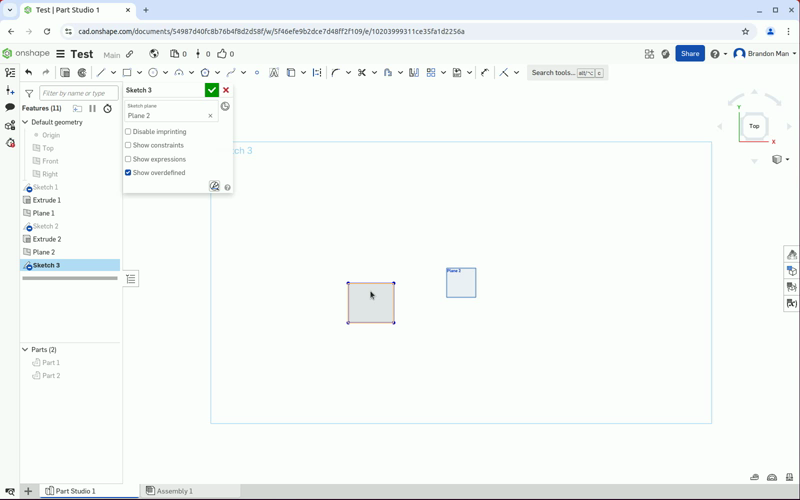
scroll(6)
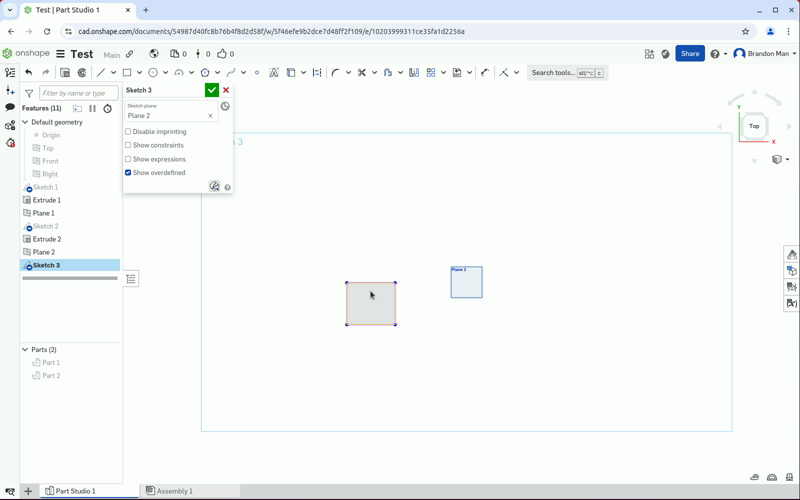
scroll(6)
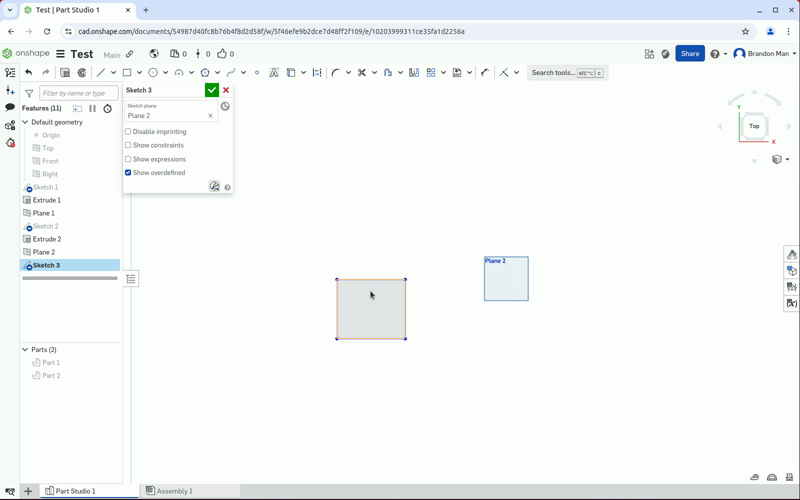
scroll(6)
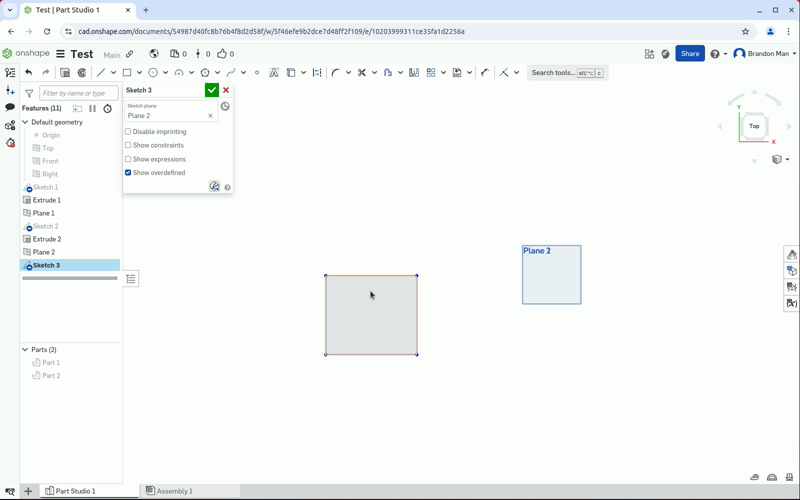
scroll(6)
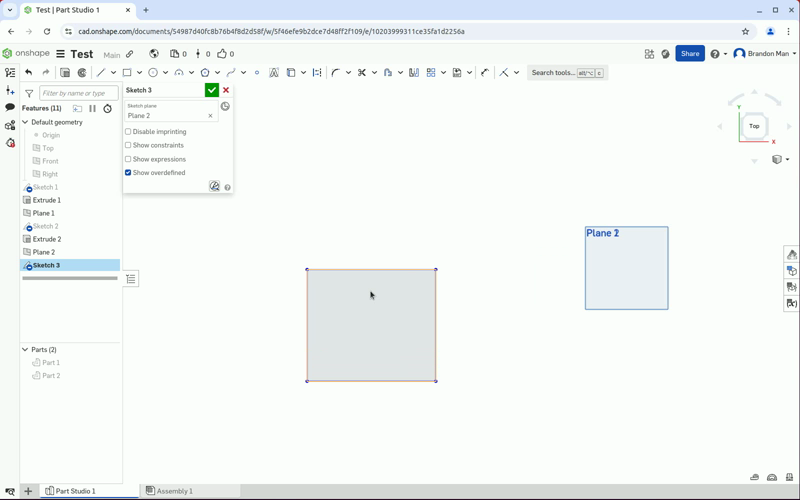
scroll(6)
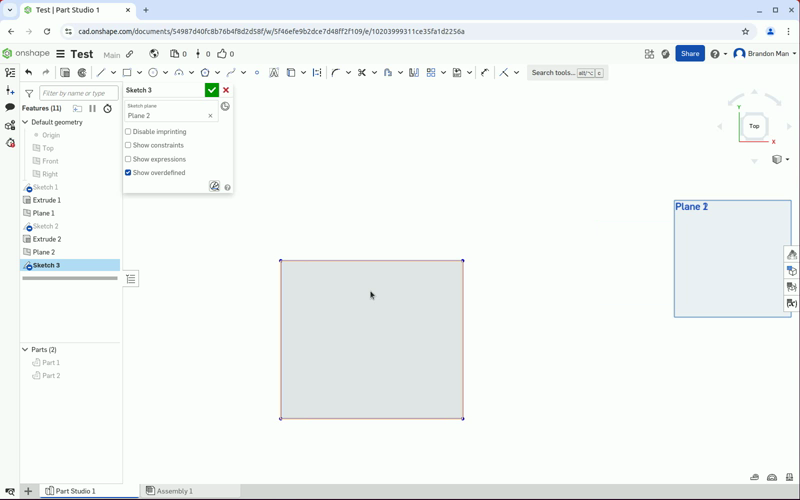
scroll(6)
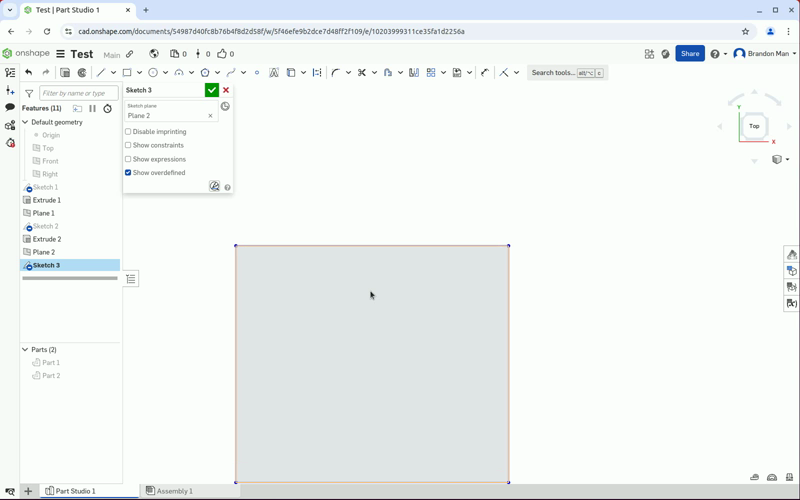
scroll(6)
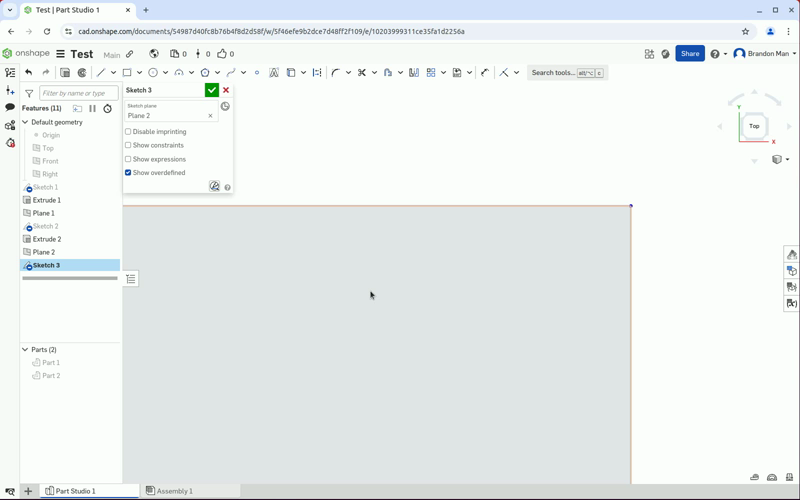
click(370, 290)
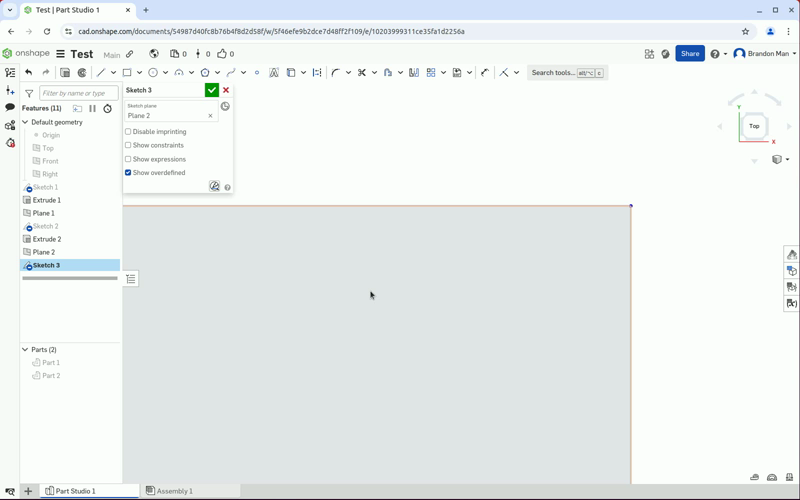
scroll(-6)
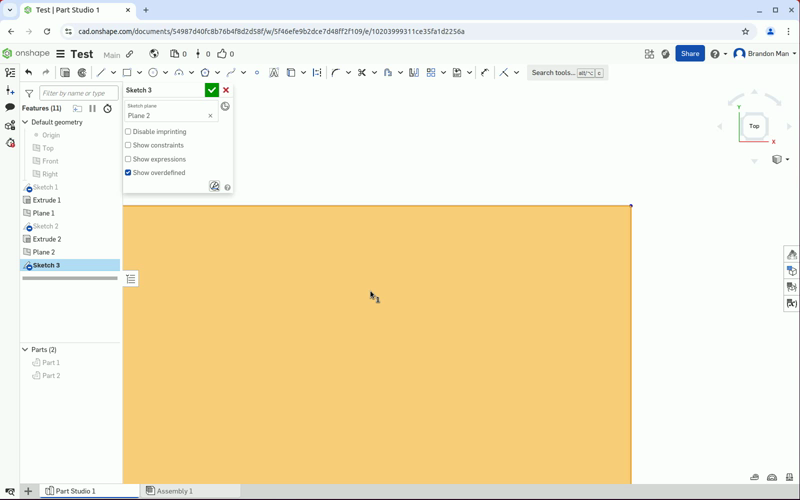
scroll(-6)
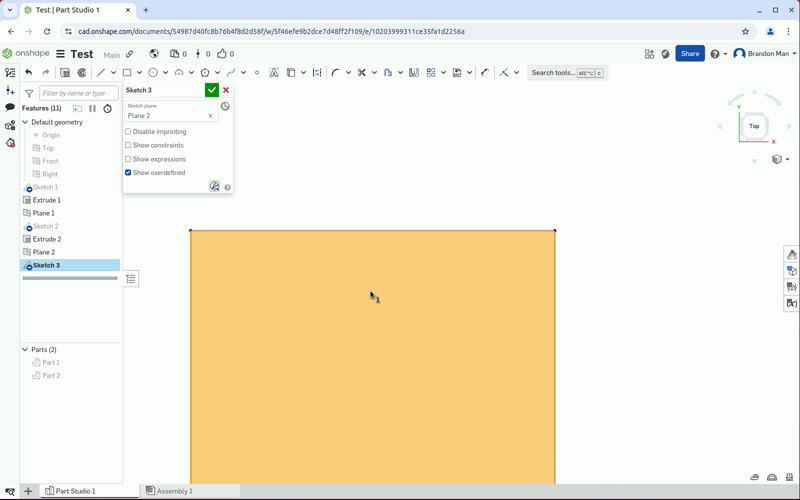
scroll(-6)
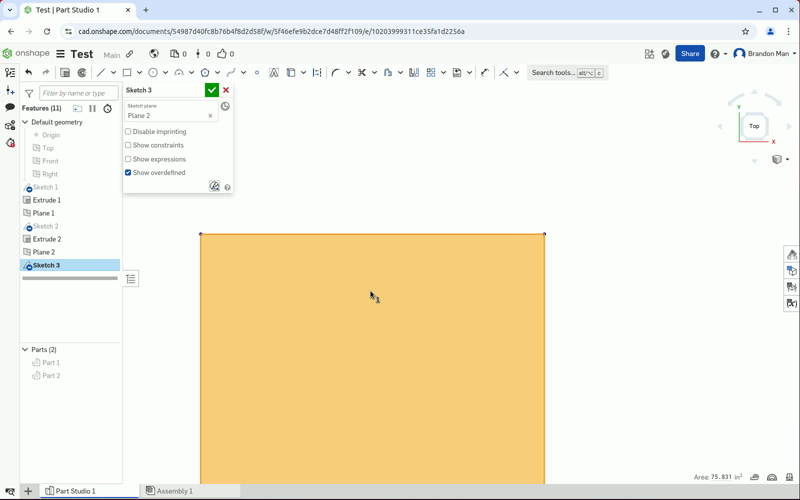
scroll(-6)
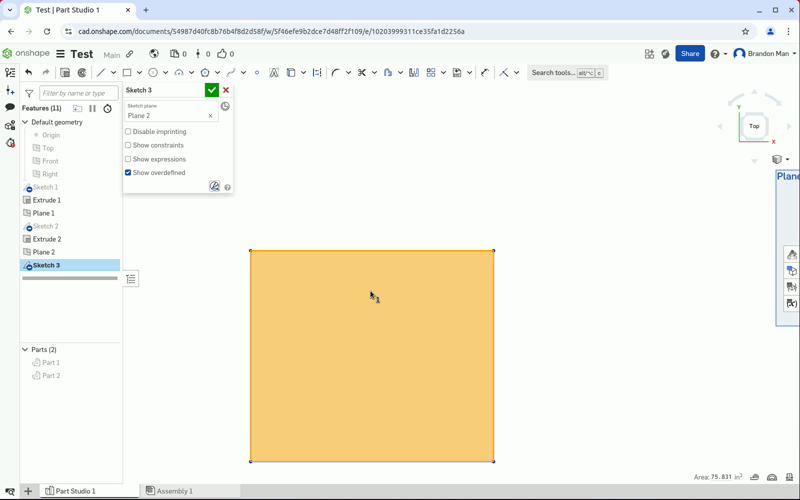
scroll(-6)
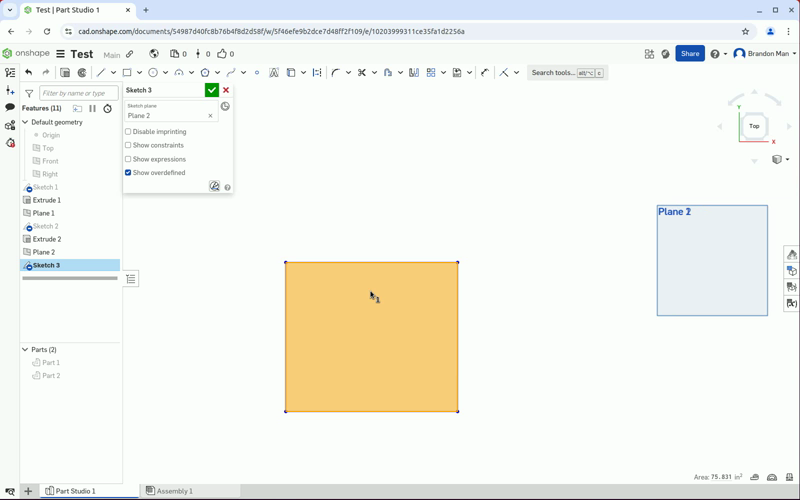
scroll(-6)
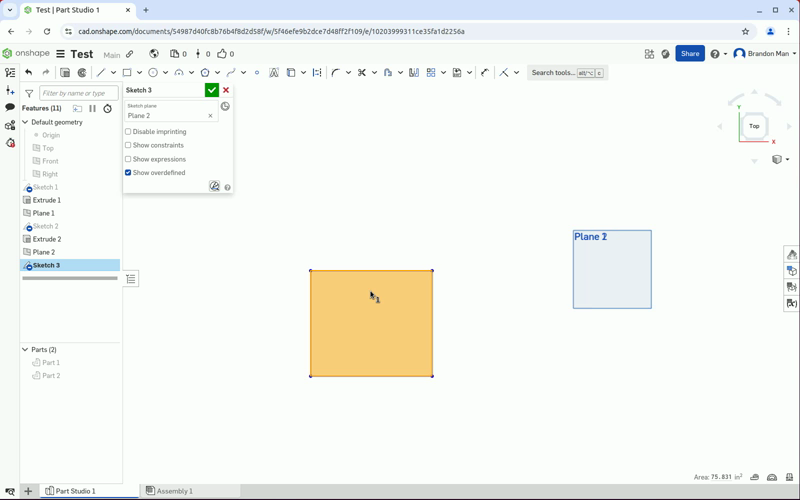
scroll(-6)
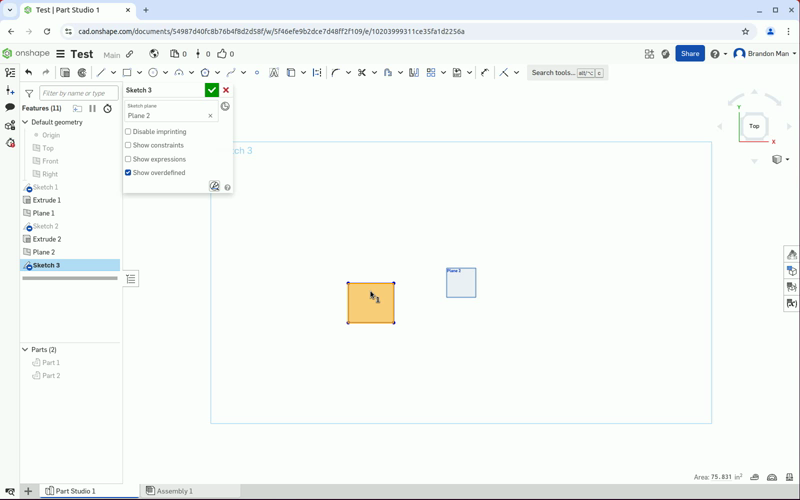
mouse_move(73, 352)
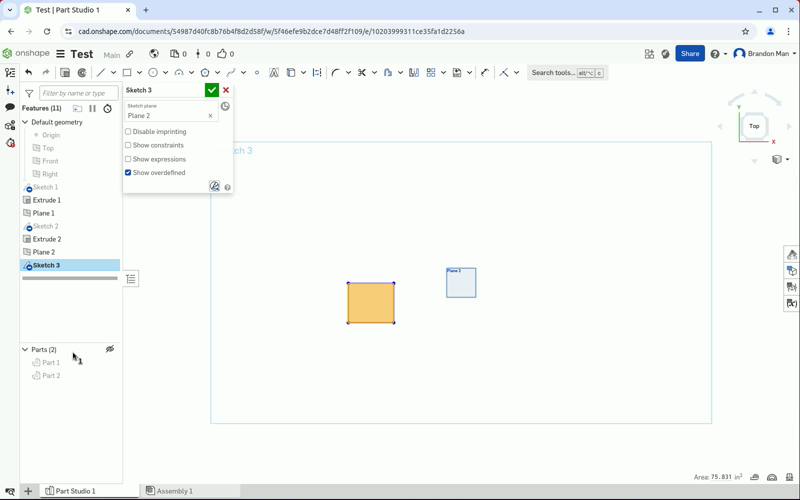
key(shift+y)
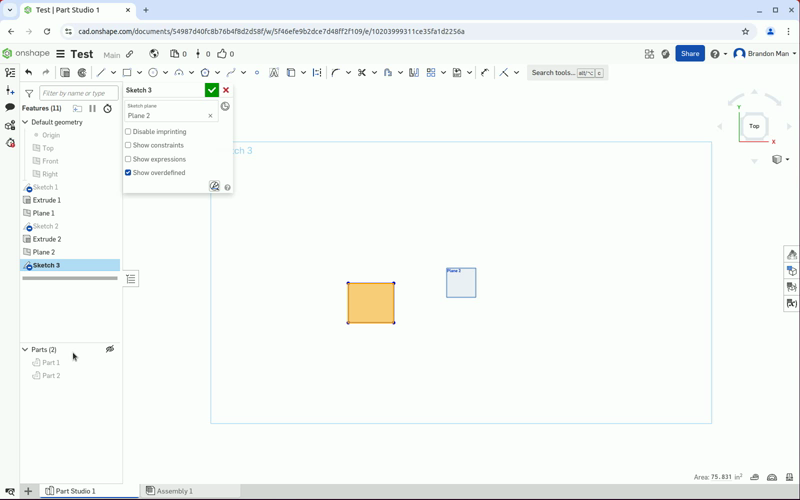
key(shift+e)
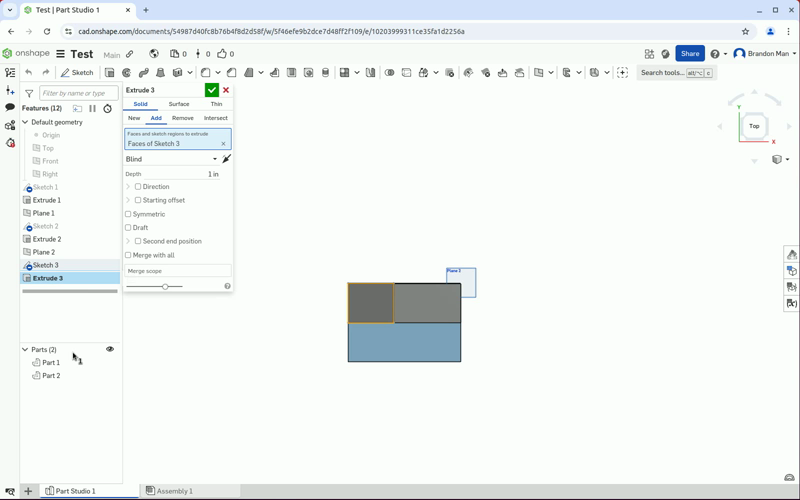
mouse_move(143, 106)
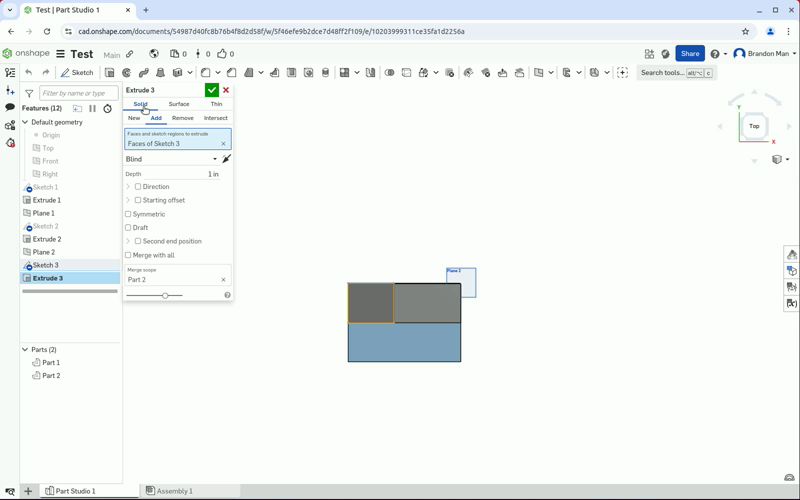
click(143, 106)
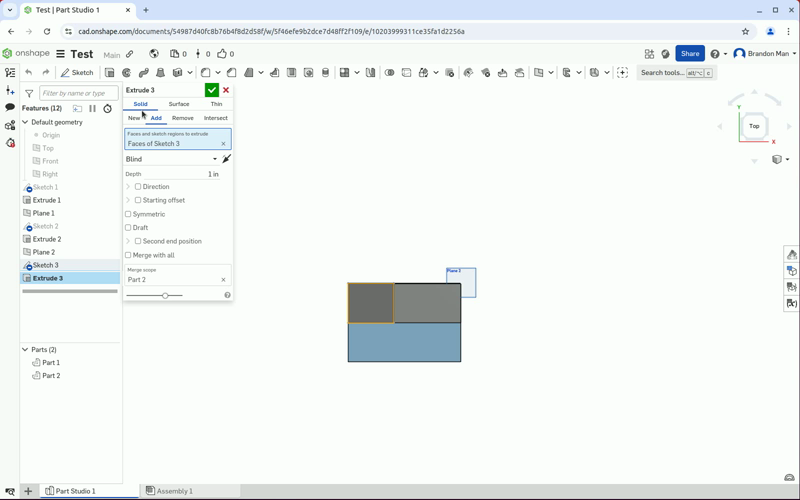
mouse_move(137, 120)
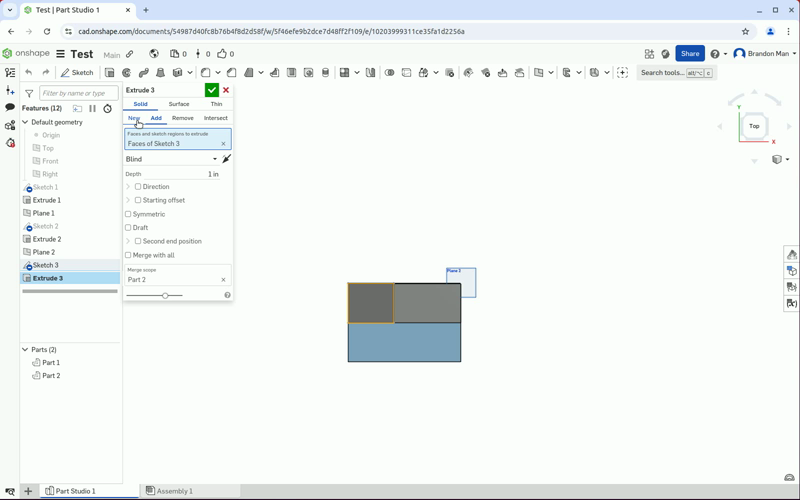
click(137, 120)
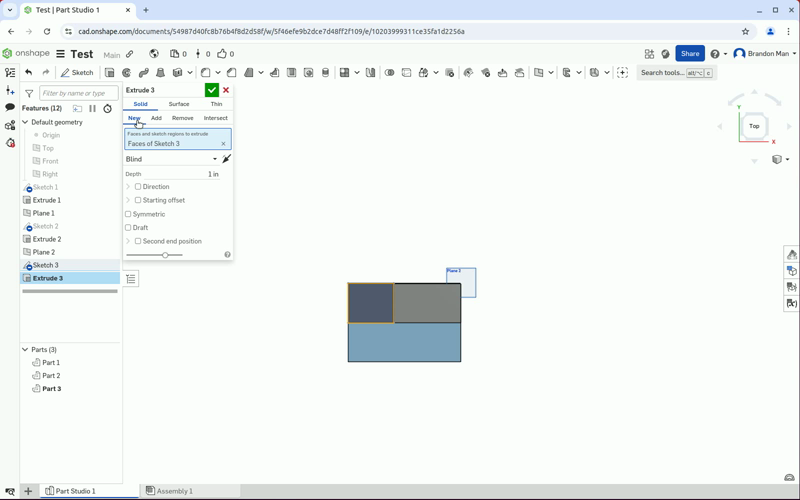
key(tab, 4)
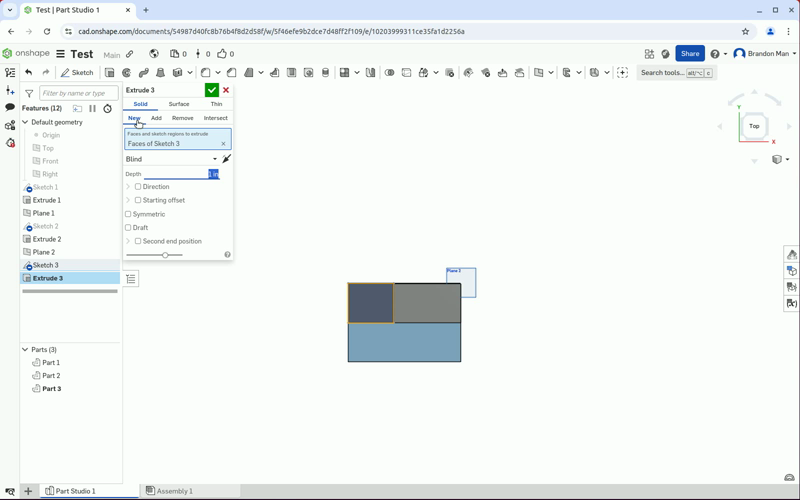
text(2.889)
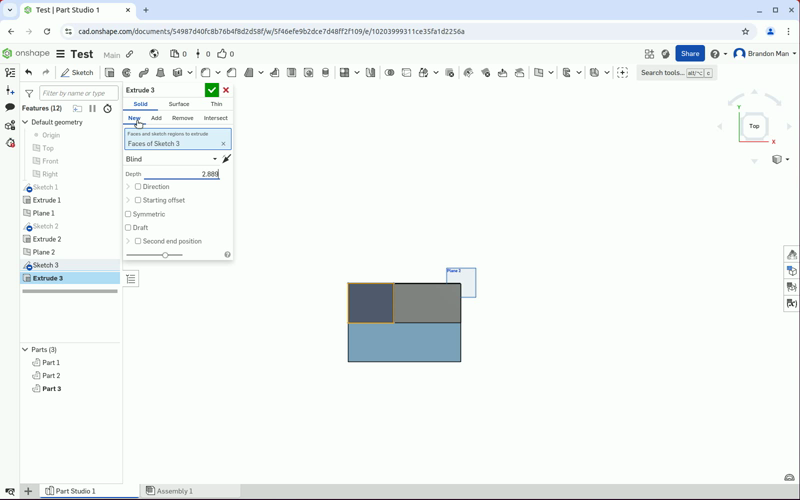
key(enter)
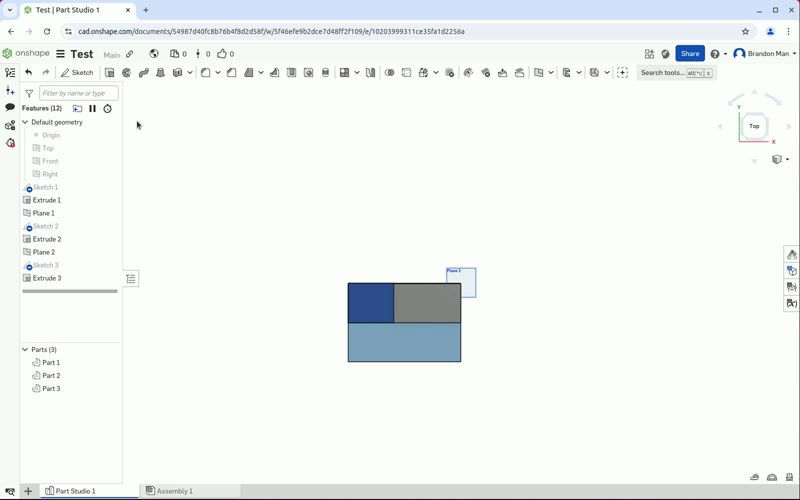
key(shift+h)
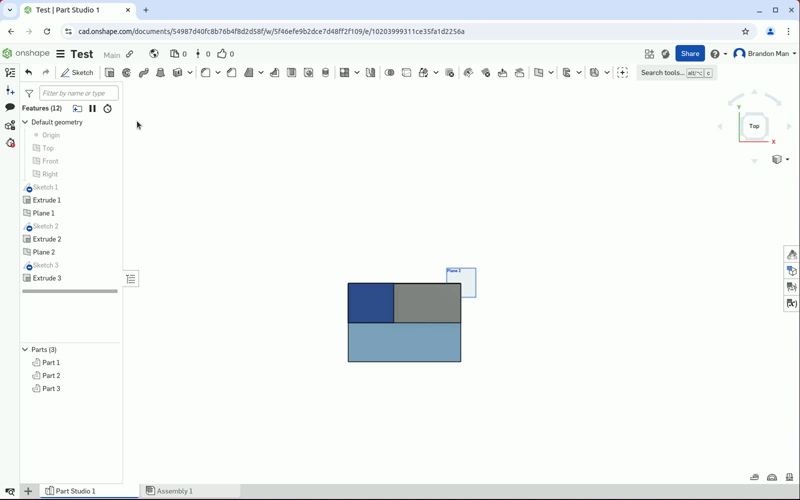
key(shift+h)
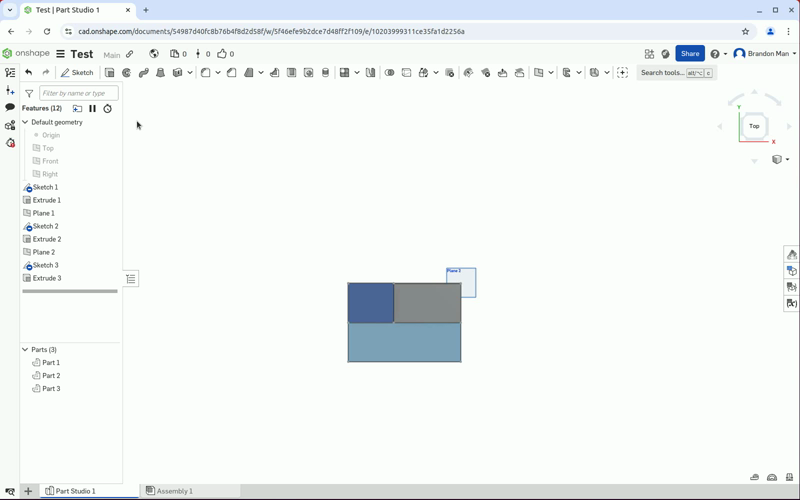
key(shift+7)
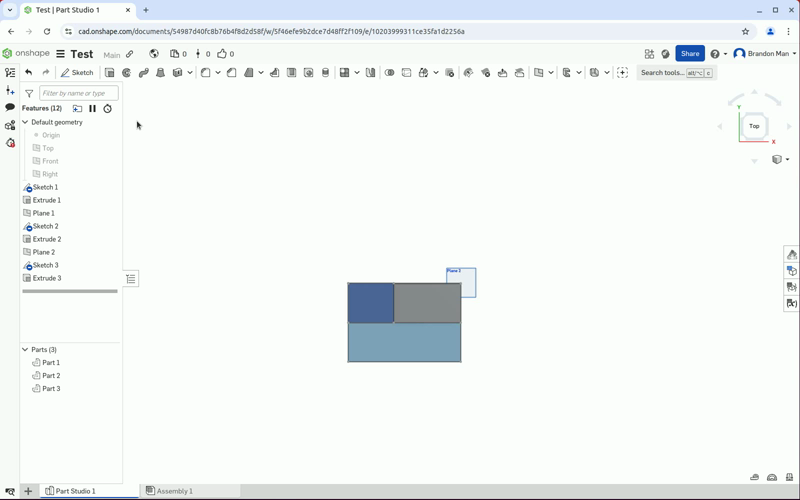
key(up, 3)
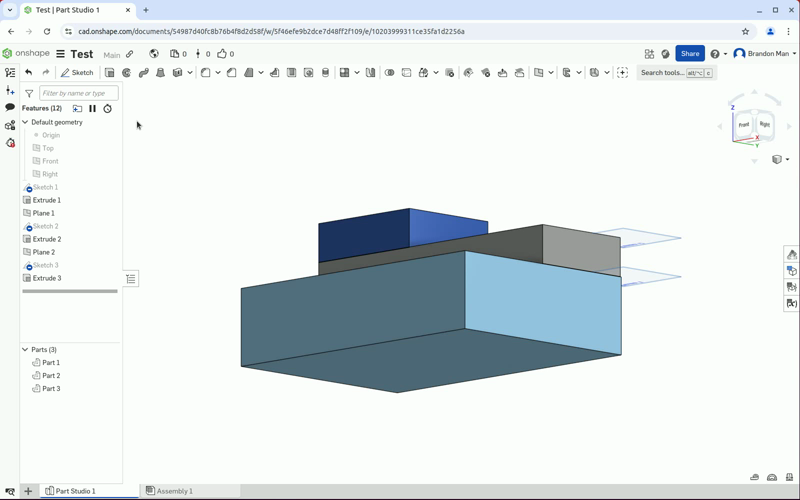
key(left, 3)
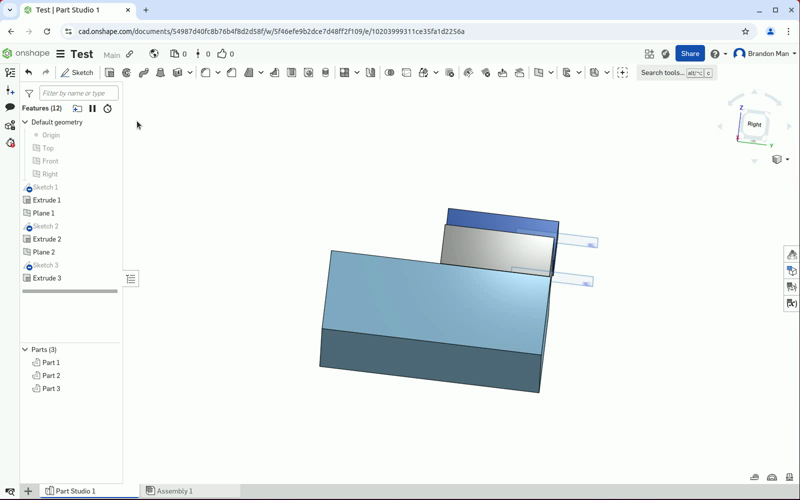
key(right, 3)
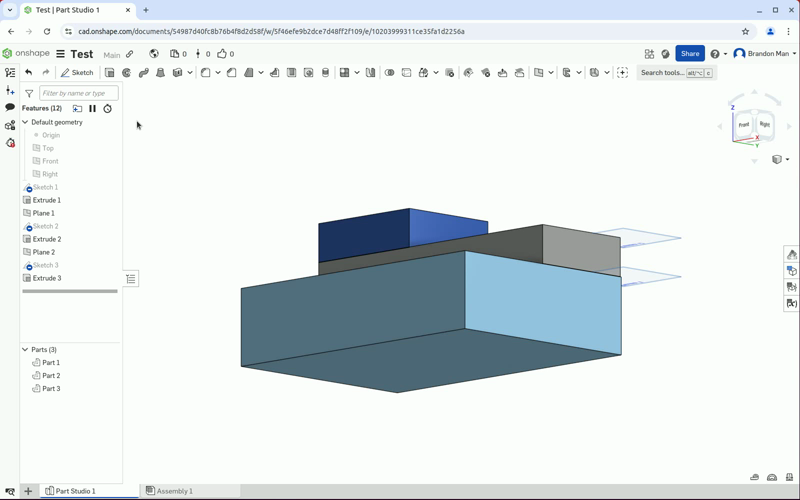
key(down, 3)
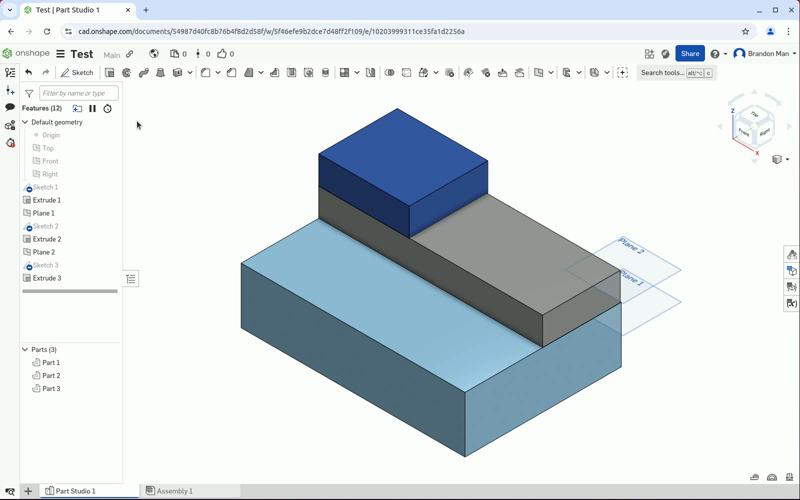
mouse_move(73, 189)
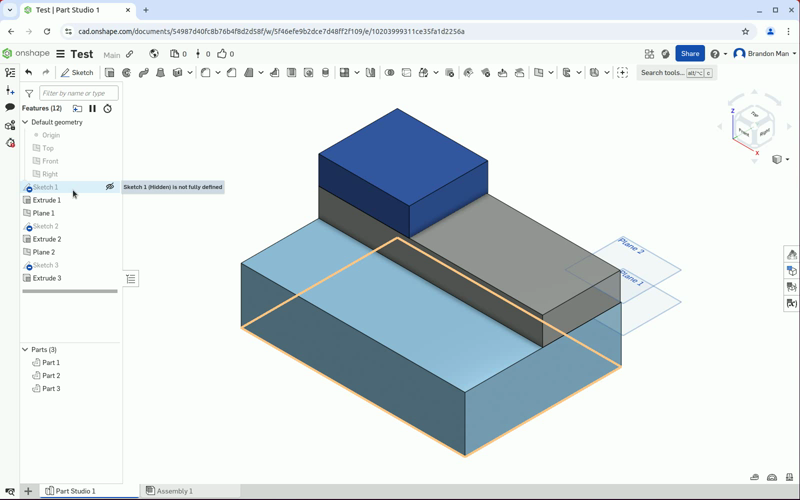
click(73, 189)